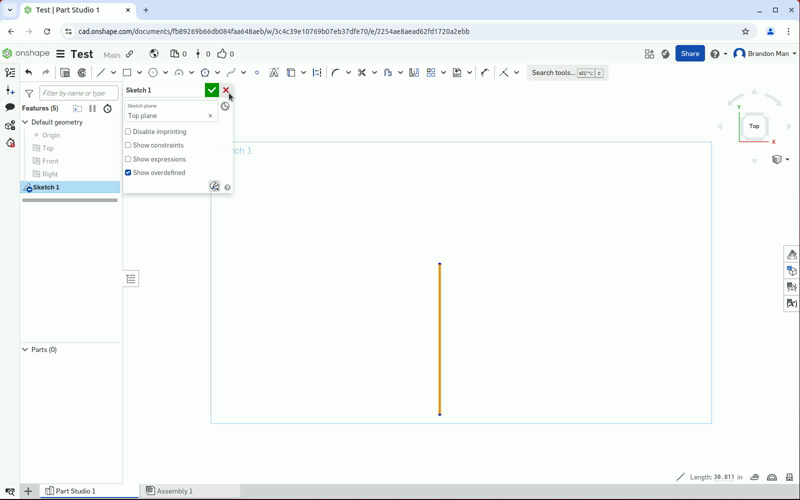
key(shift+h)
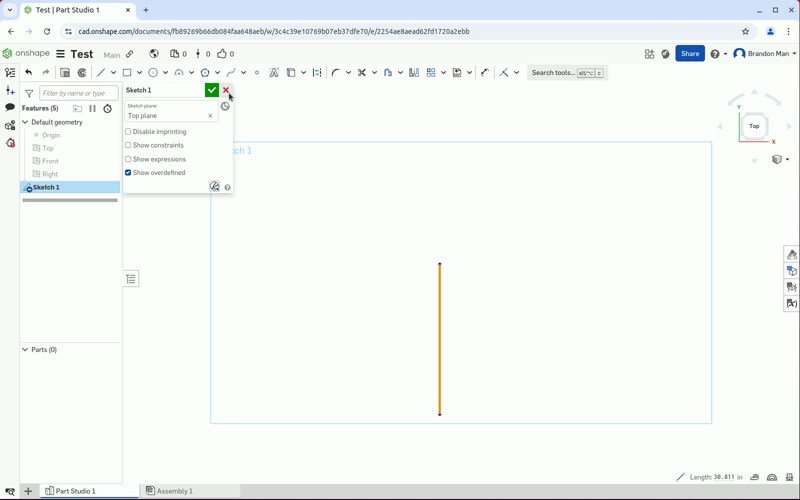
key(shift+s)
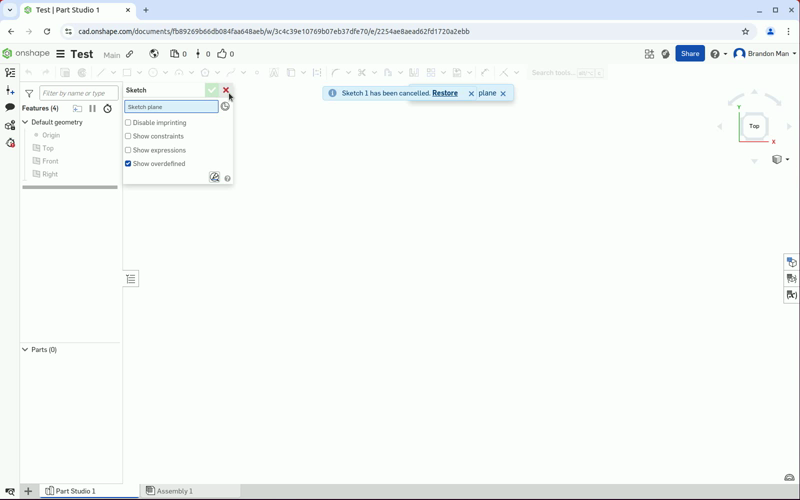
mouse_move(73, 150)
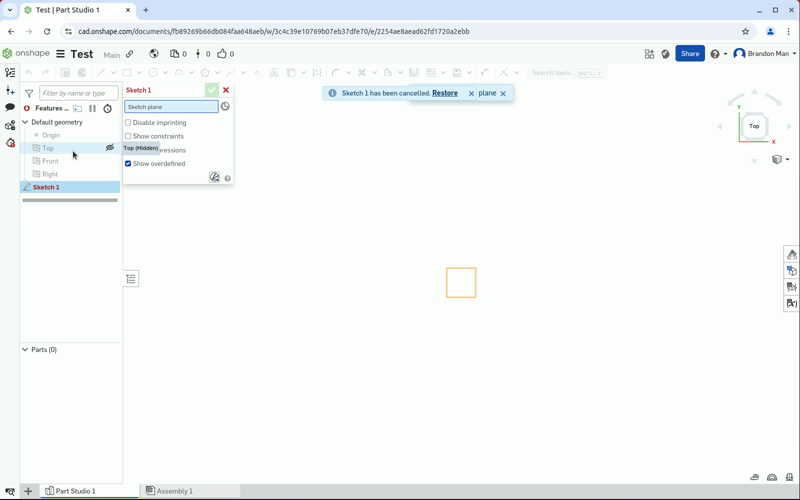
click(73, 150)
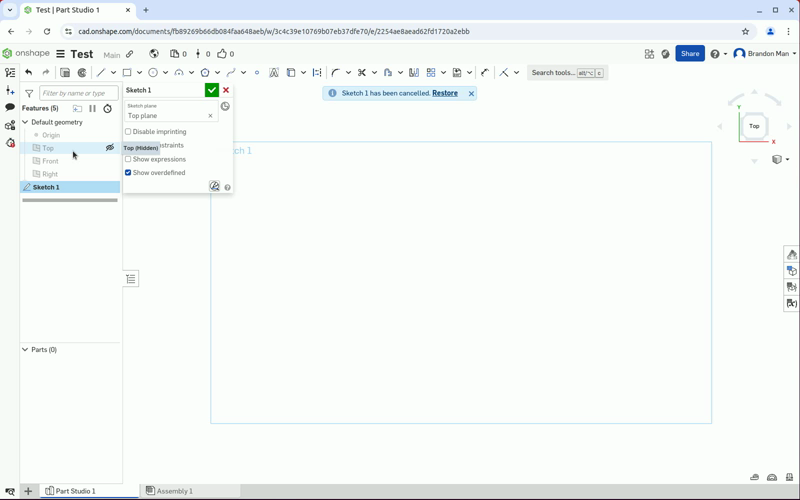
mouse_move(73, 352)
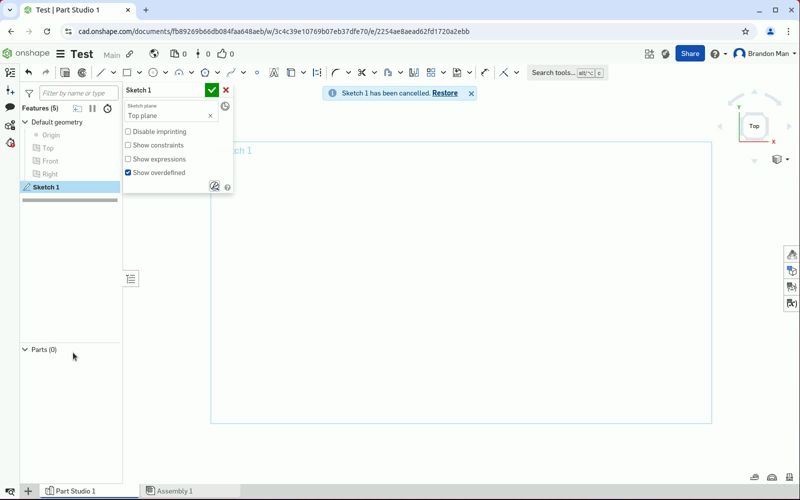
key(y)
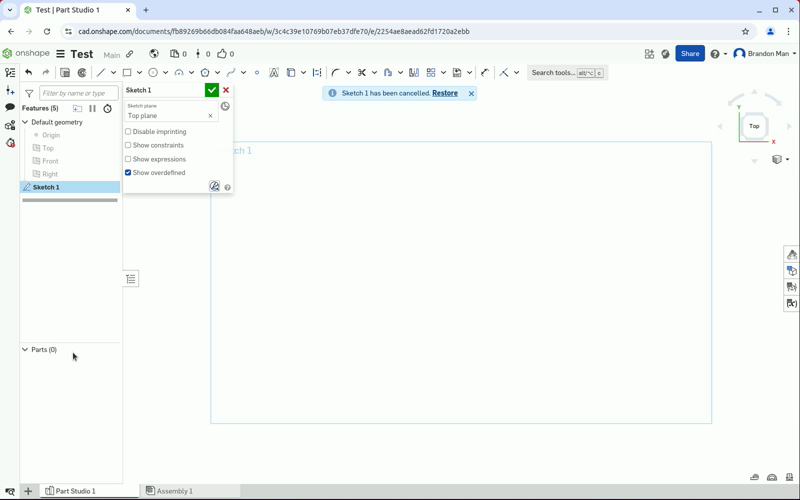
key(l)
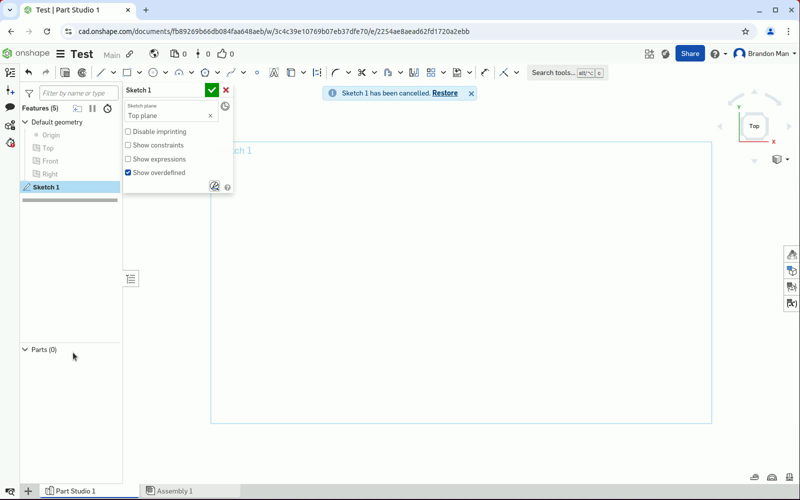
key_down(shift)
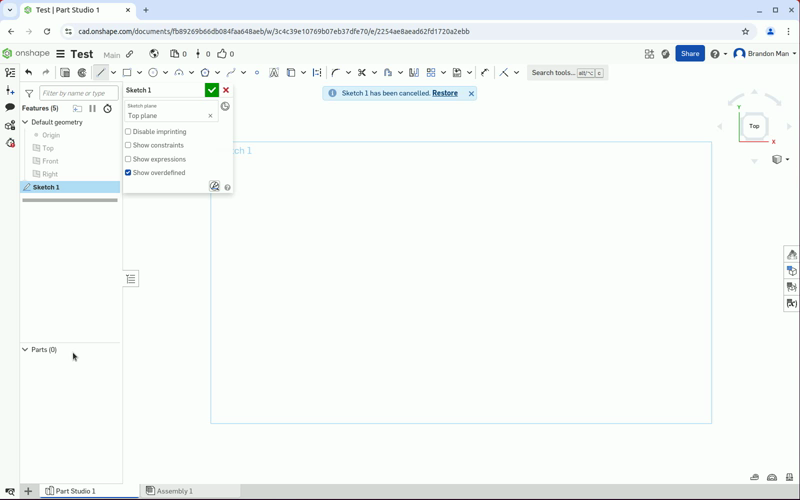
mouse_move(460, 386)
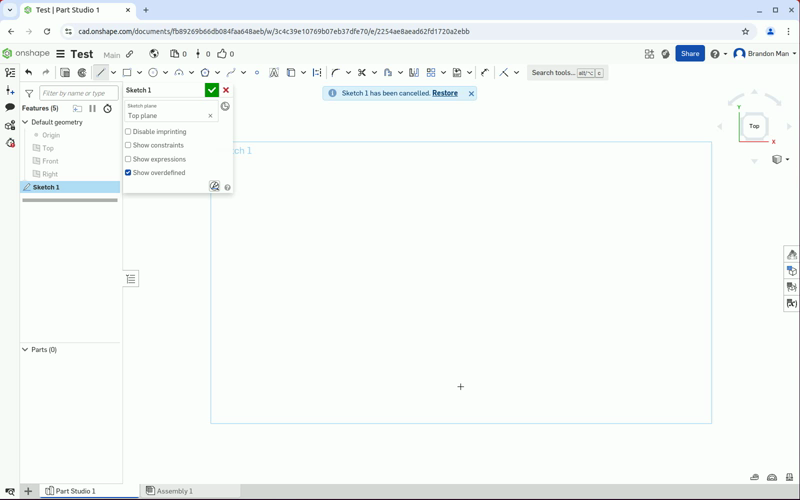
click(460, 386)
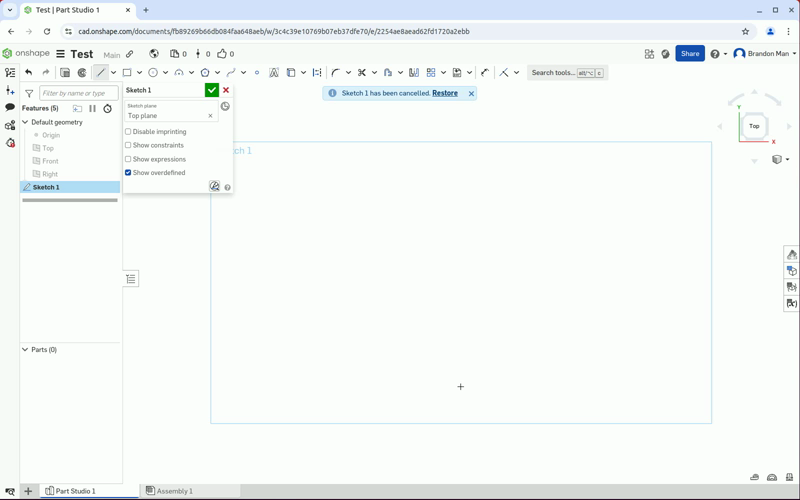
key_up(shift)
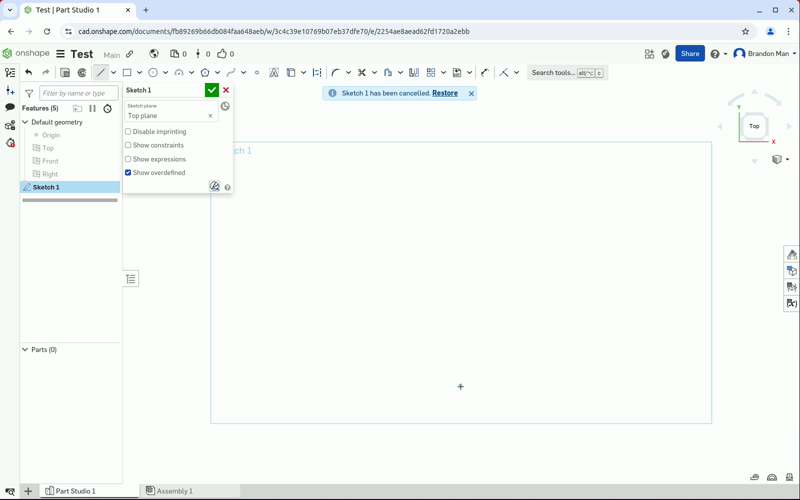
key_down(shift)
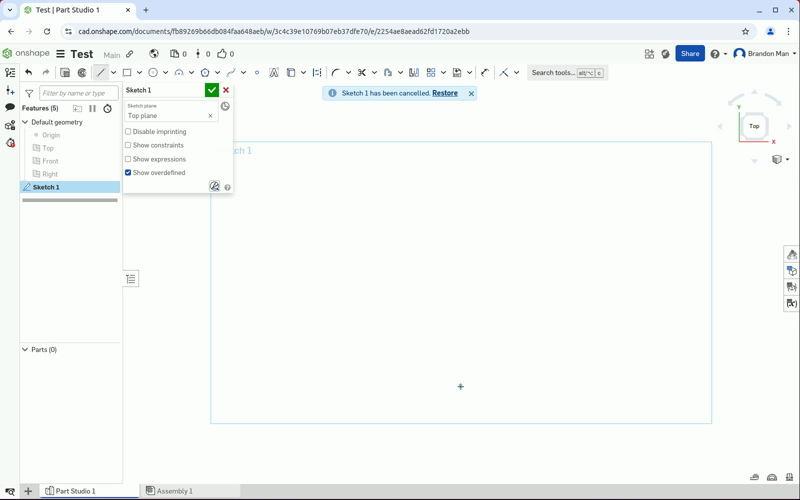
mouse_move(490, 386)
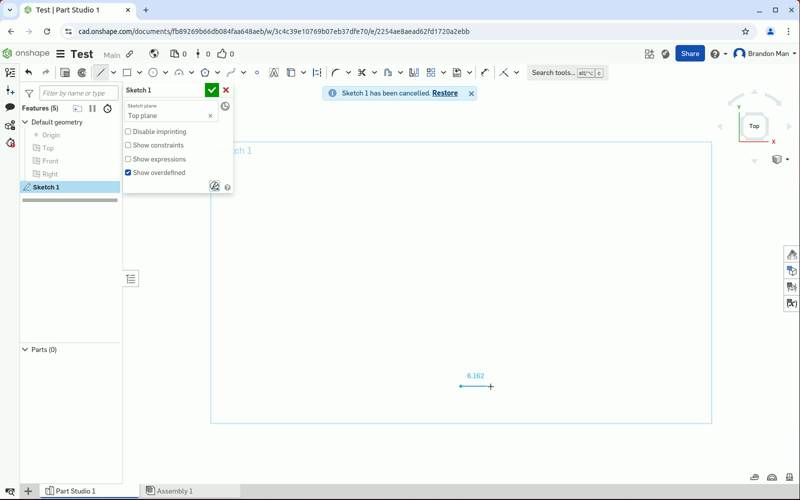
mouse_move(460, 366)
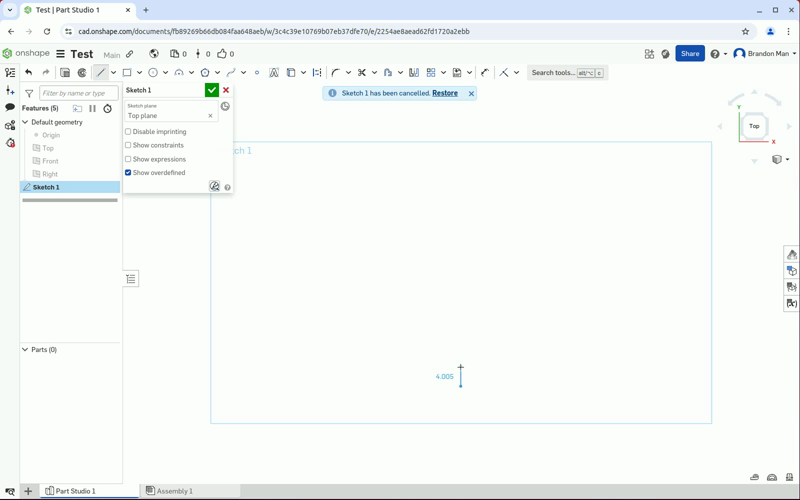
click(460, 366)
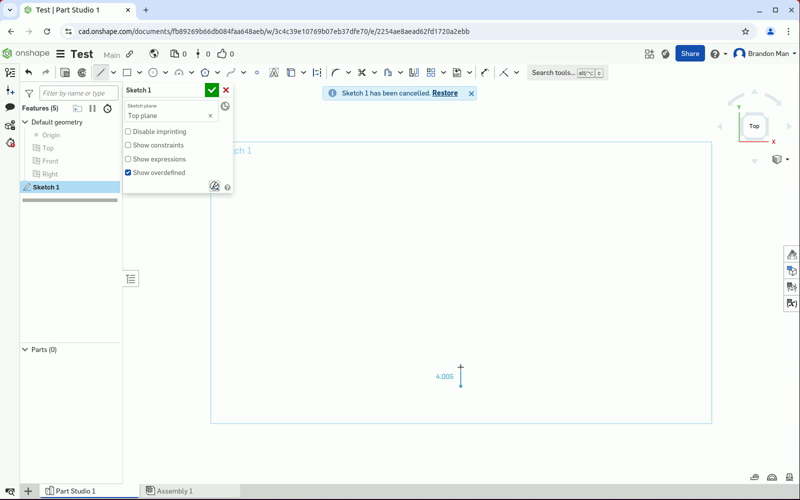
key_up(shift)
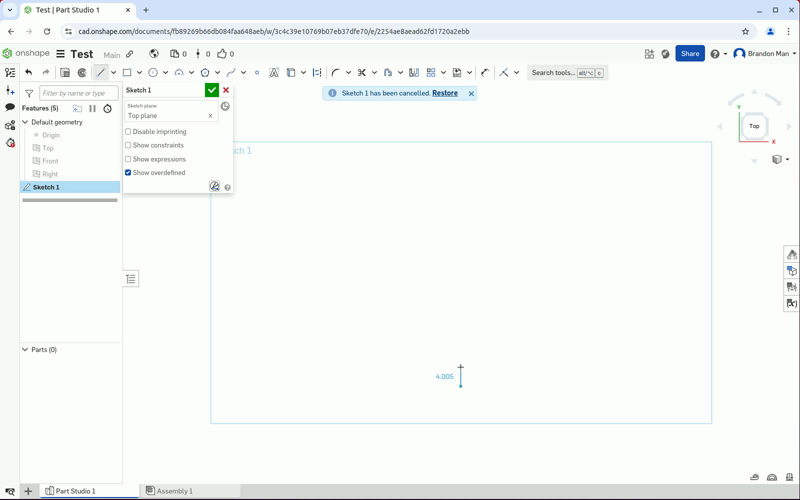
key(esc)
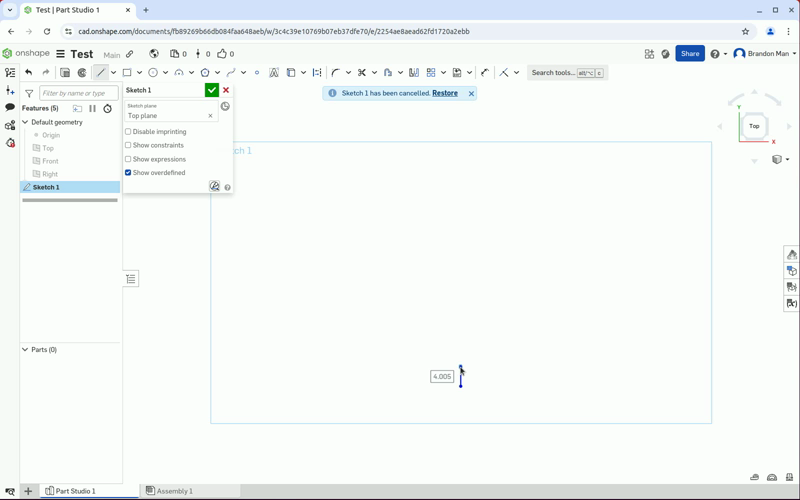
key(a)
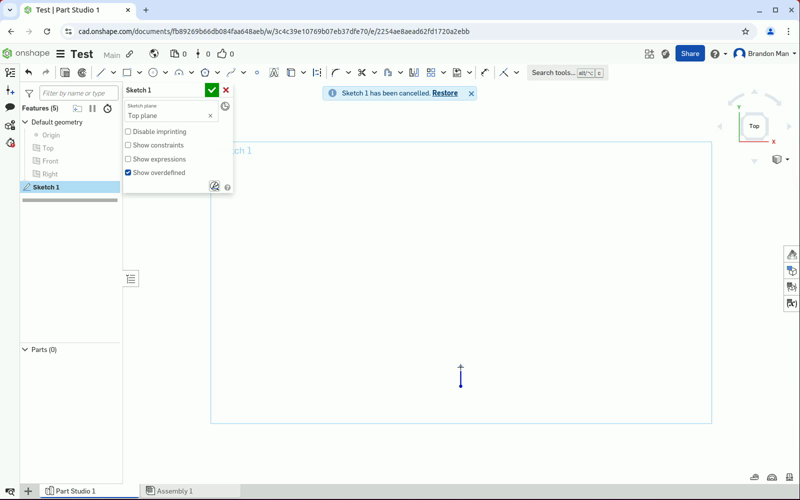
mouse_move(460, 366)
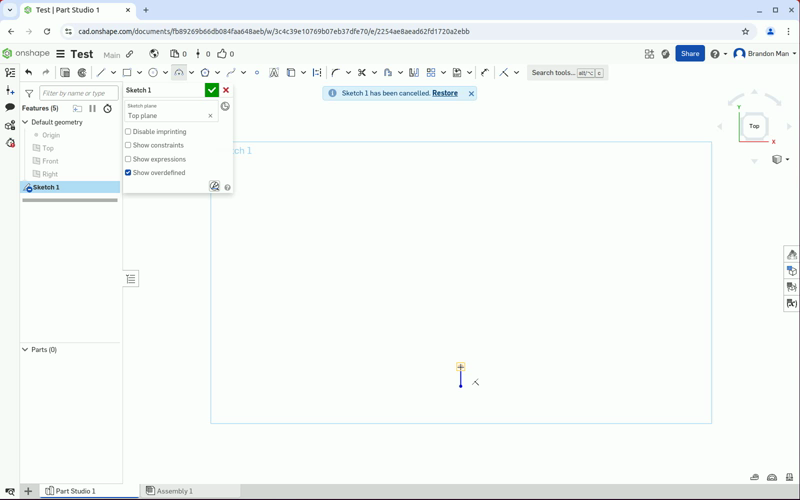
click(460, 366)
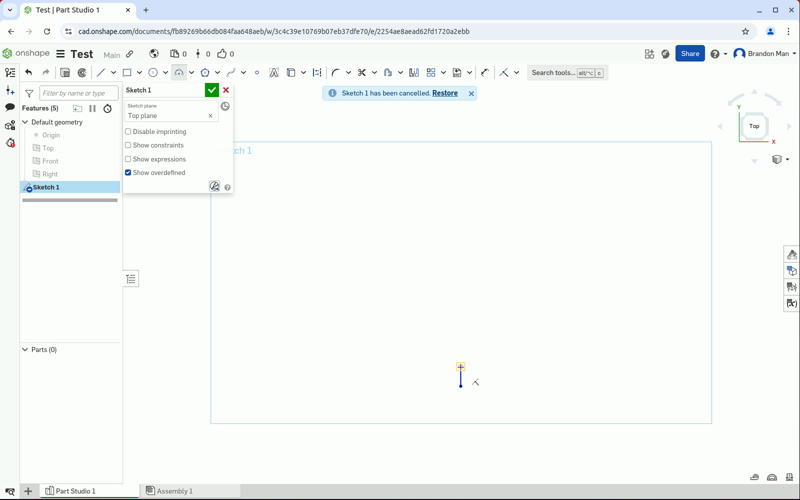
key_down(shift)
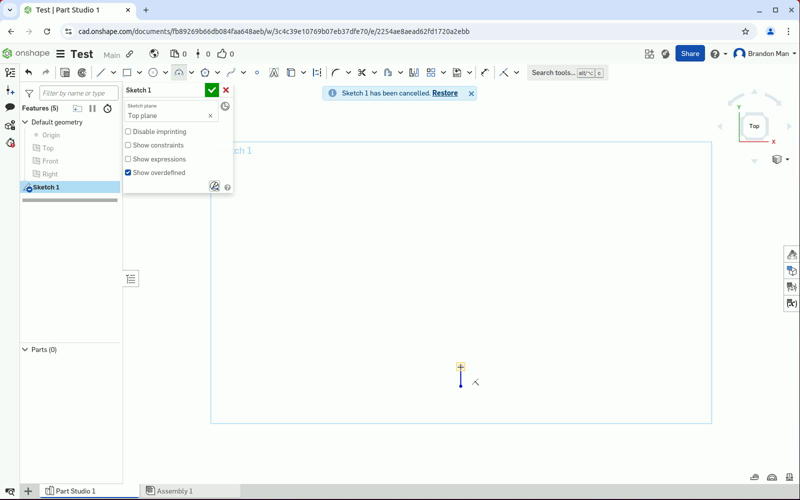
mouse_move(519, 342)
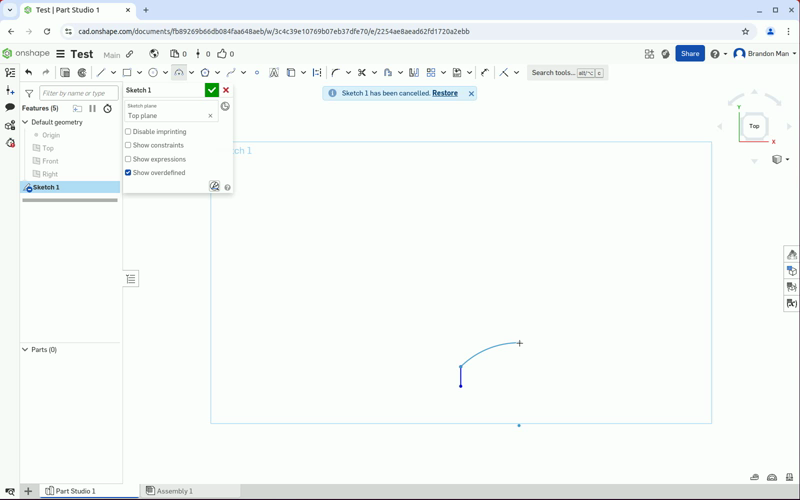
click(519, 342)
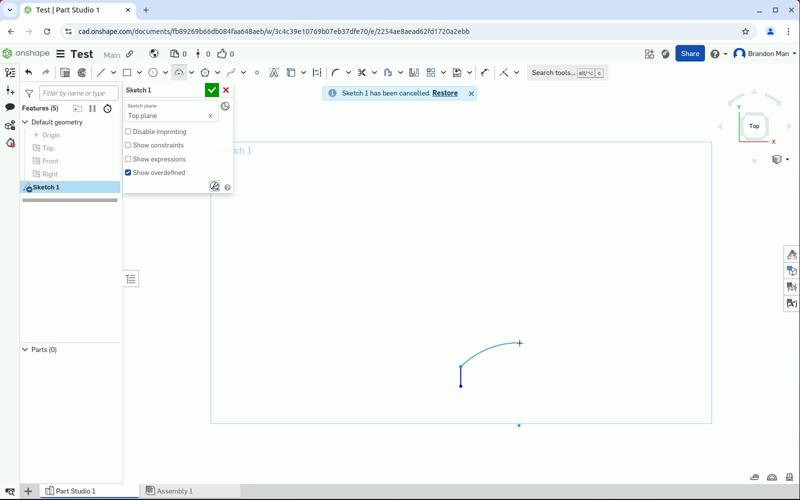
mouse_move(430, 207)
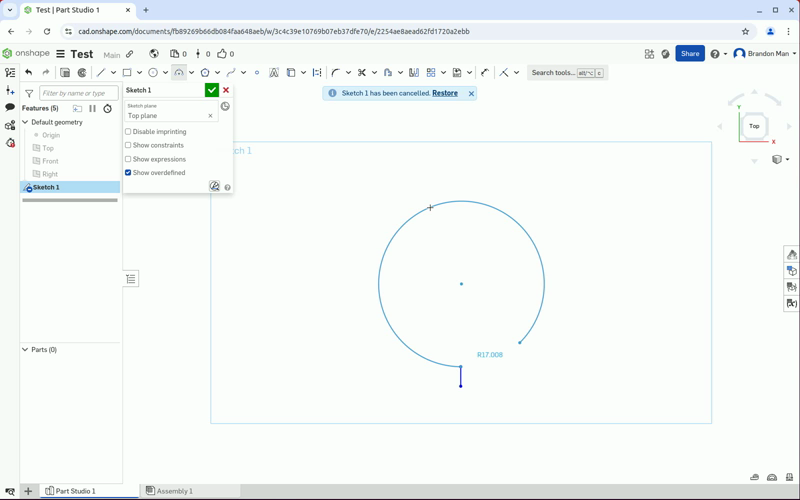
click(430, 207)
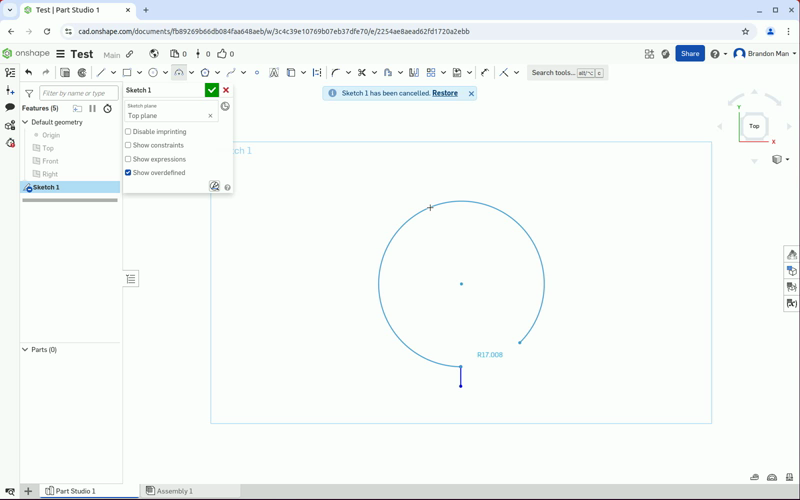
key_up(shift)
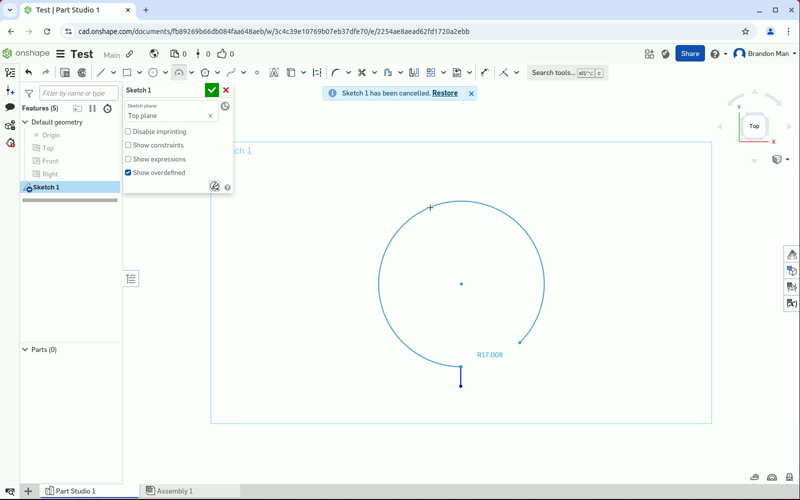
key(esc)
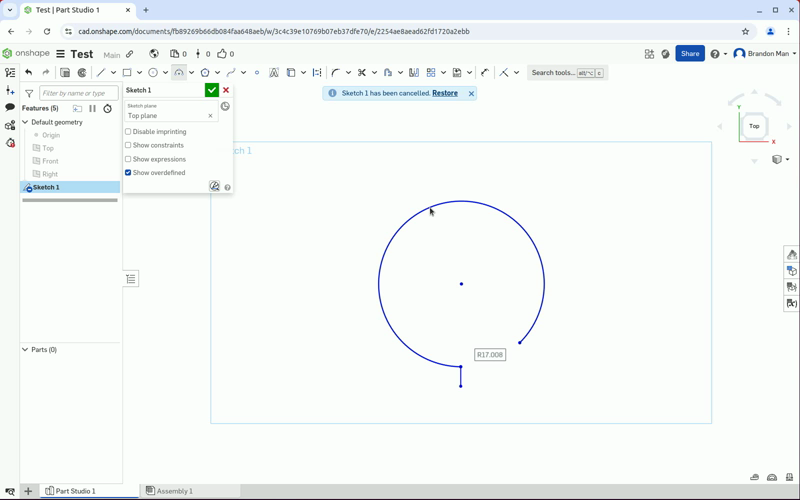
key(l)
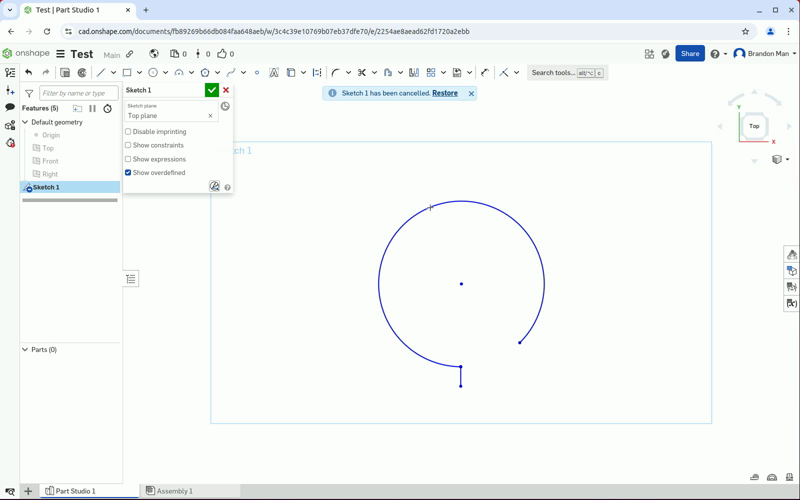
mouse_move(519, 342)
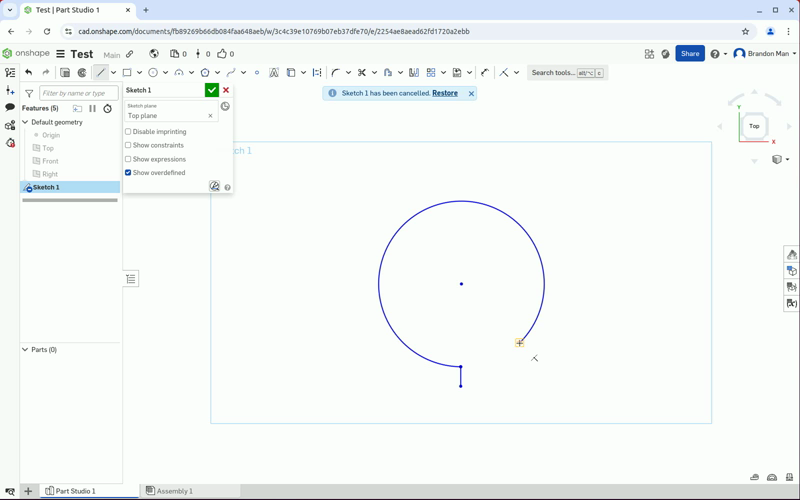
click(519, 342)
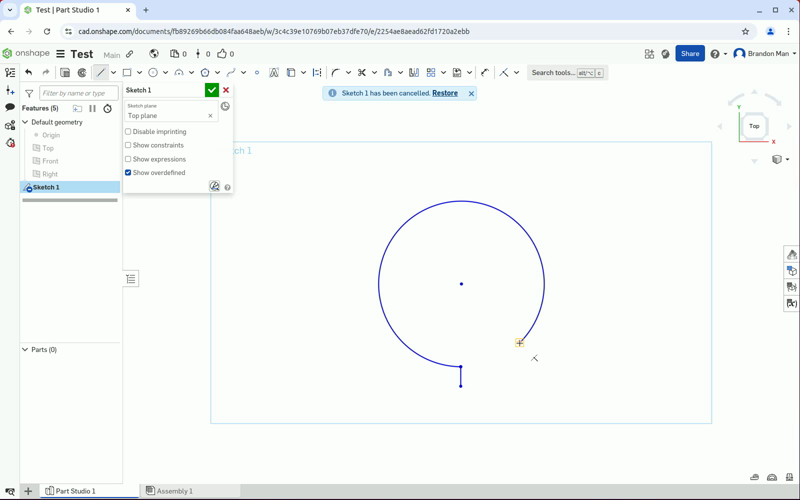
key_down(shift)
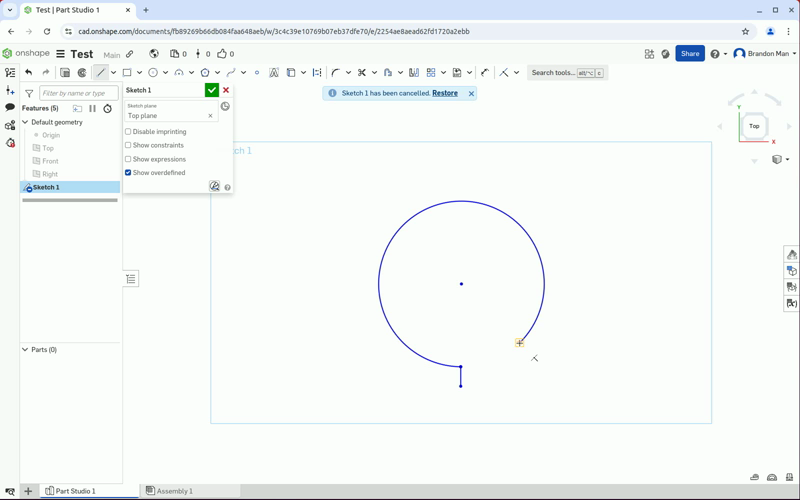
mouse_move(549, 342)
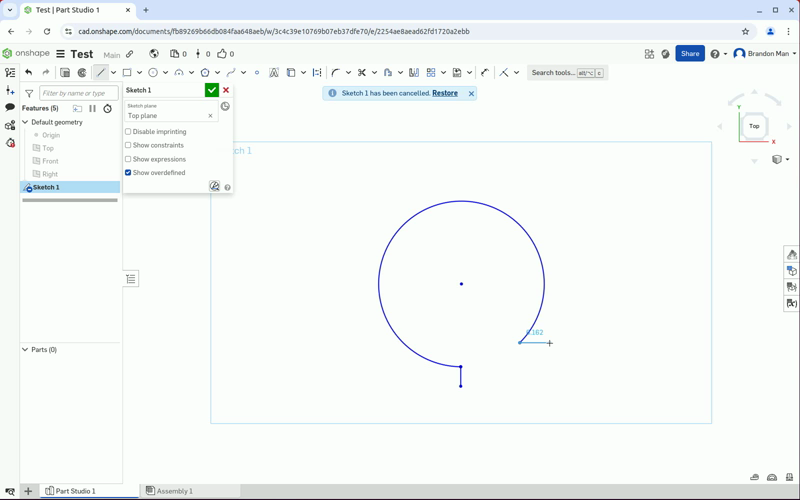
mouse_move(534, 355)
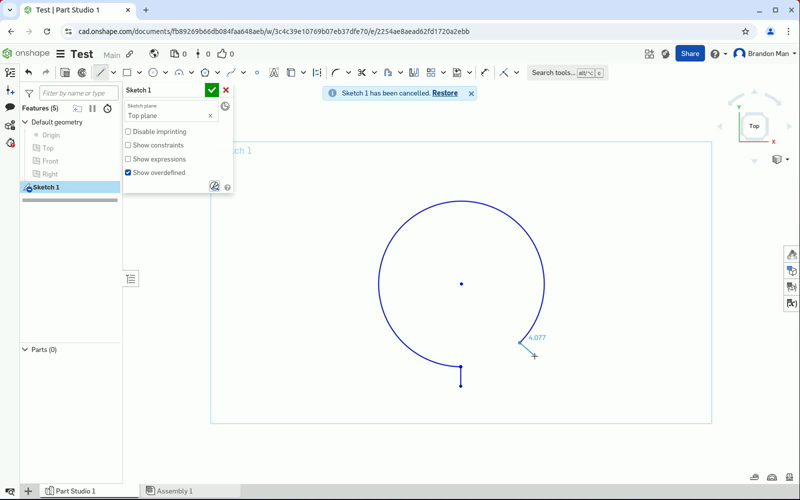
click(534, 355)
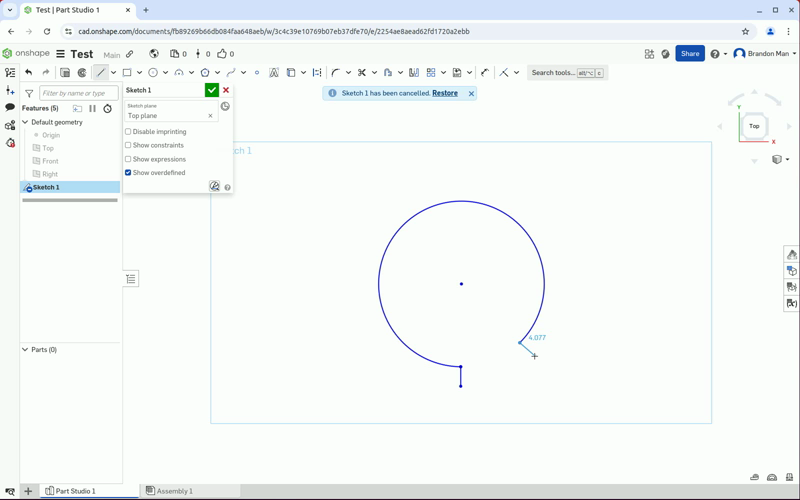
key_up(shift)
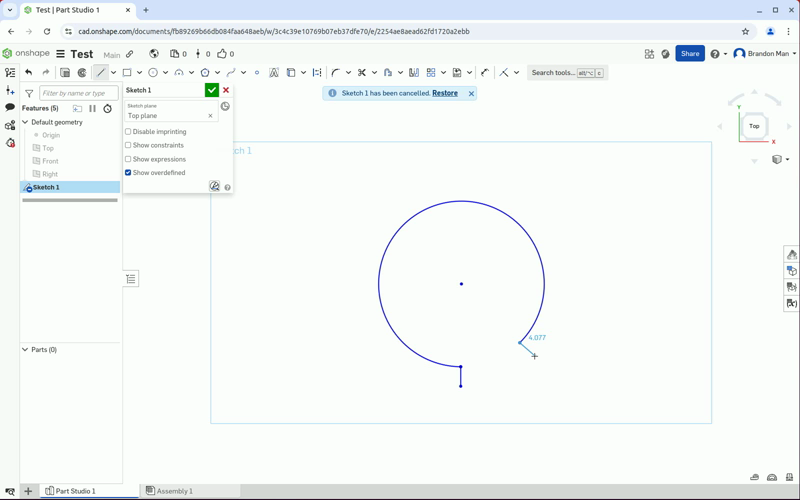
key(esc)
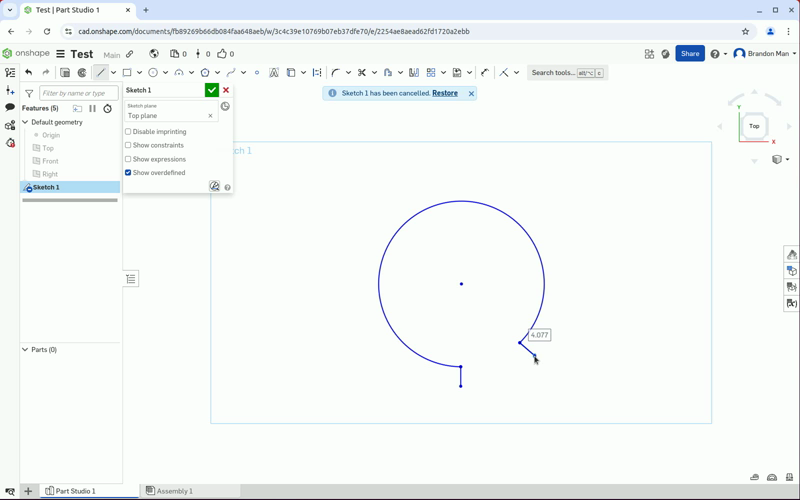
key(a)
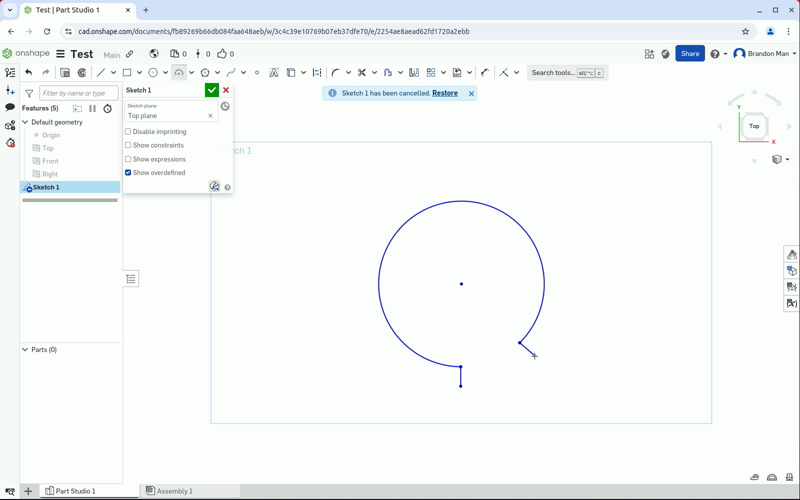
mouse_move(534, 355)
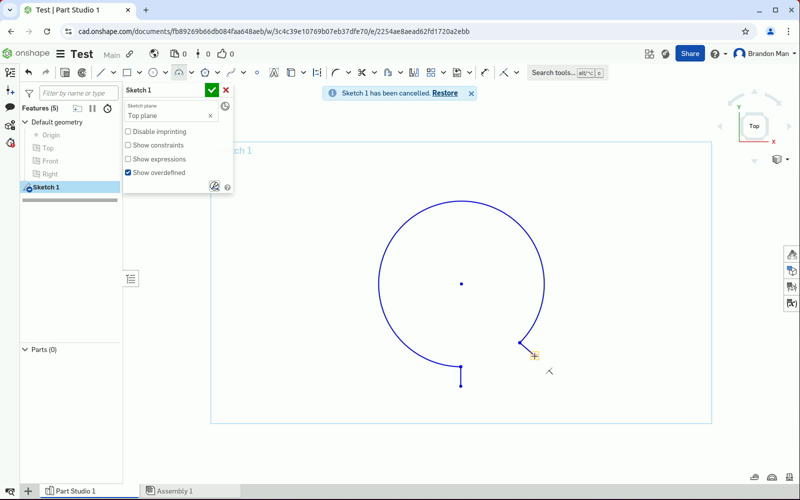
click(534, 355)
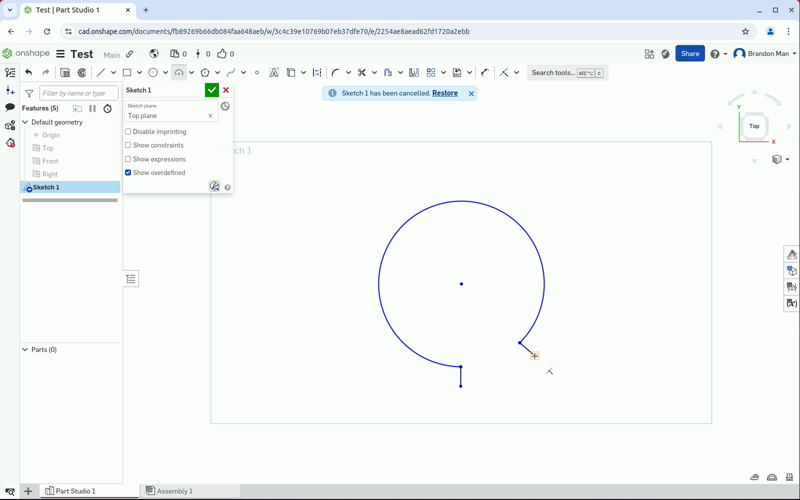
mouse_move(460, 386)
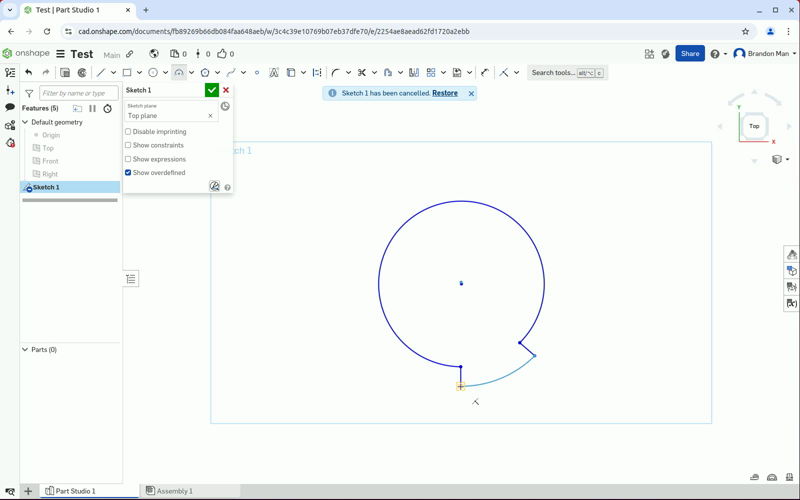
click(460, 386)
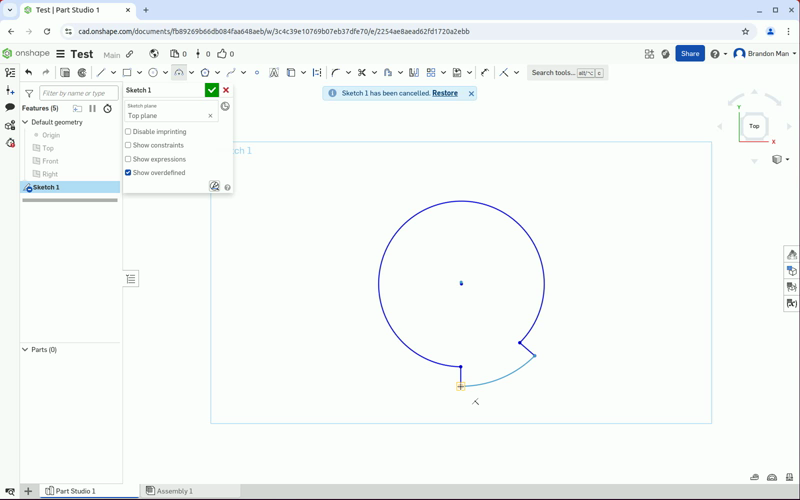
key_down(shift)
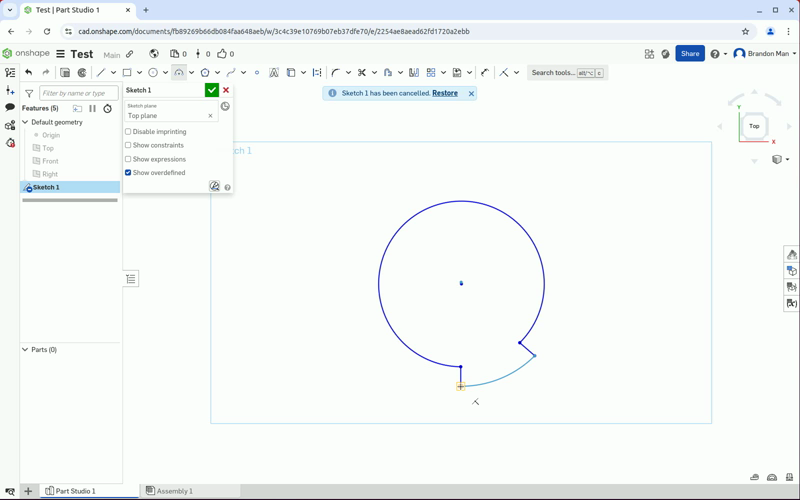
mouse_move(421, 185)
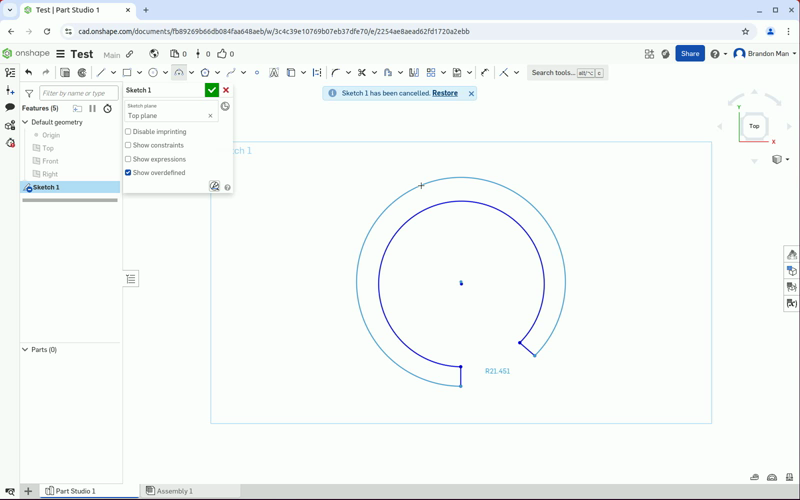
click(421, 185)
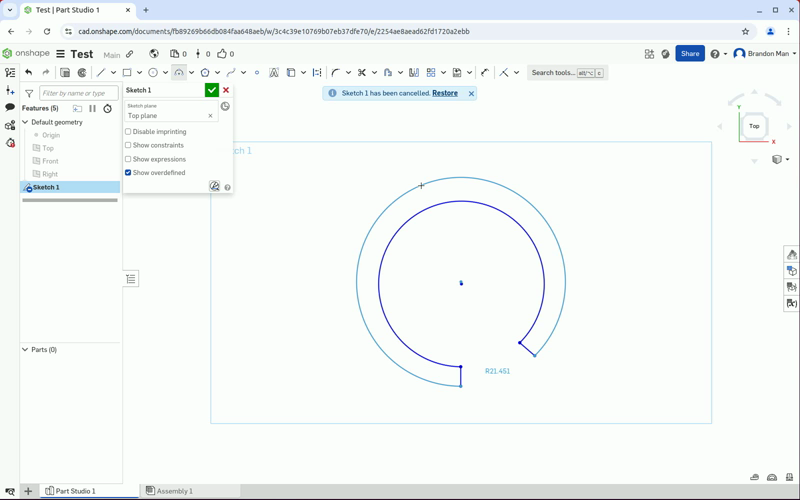
key_up(shift)
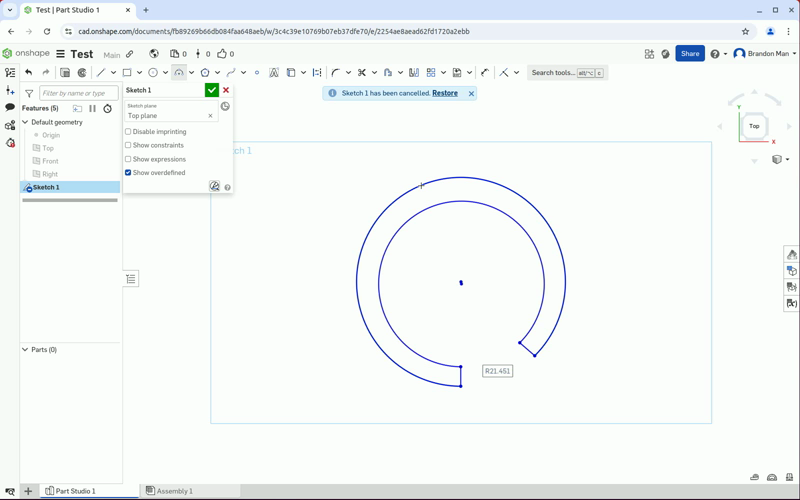
key(esc)
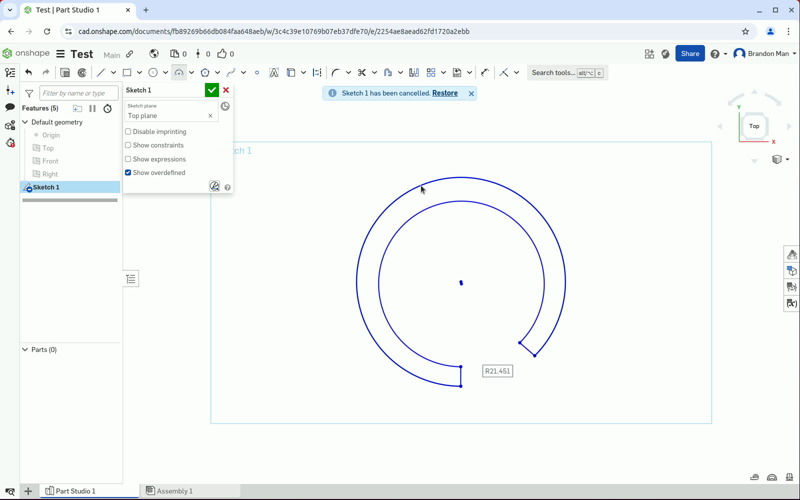
mouse_move(517, 204)
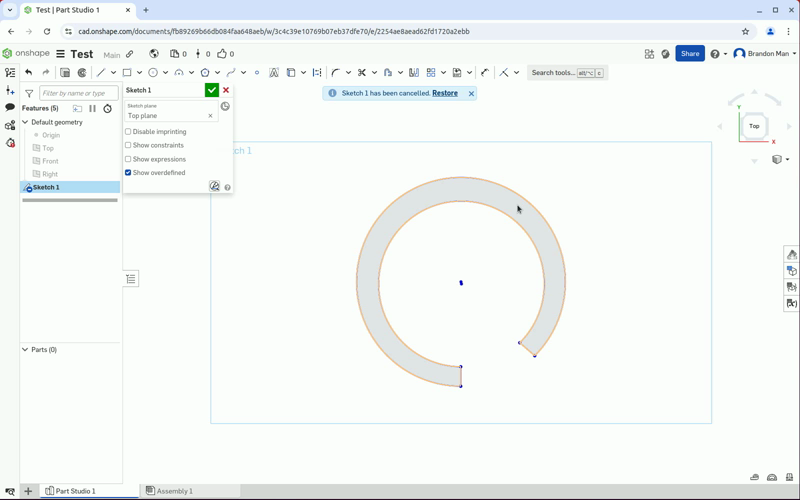
click(517, 204)
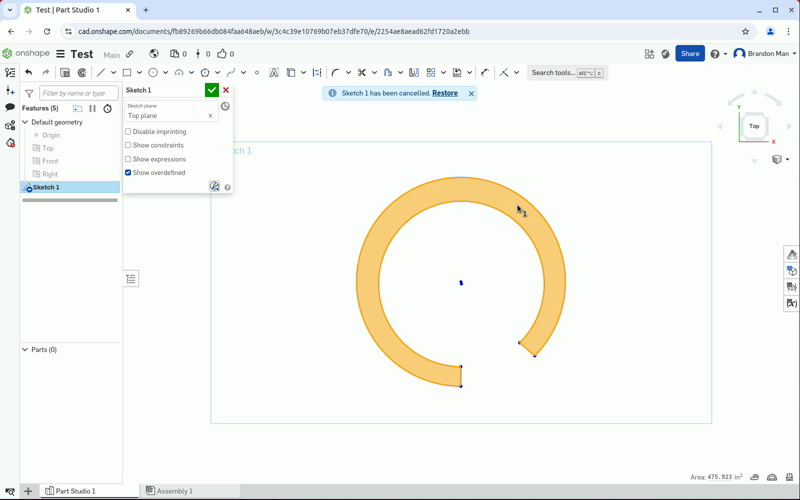
mouse_move(73, 352)
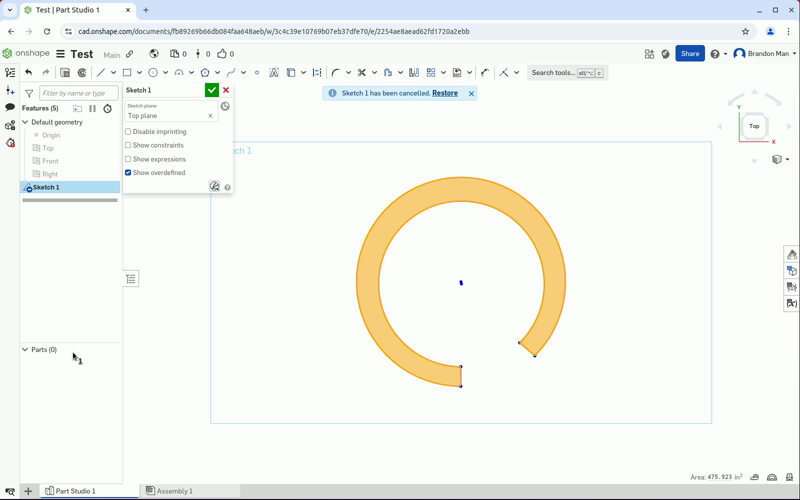
key(shift+y)
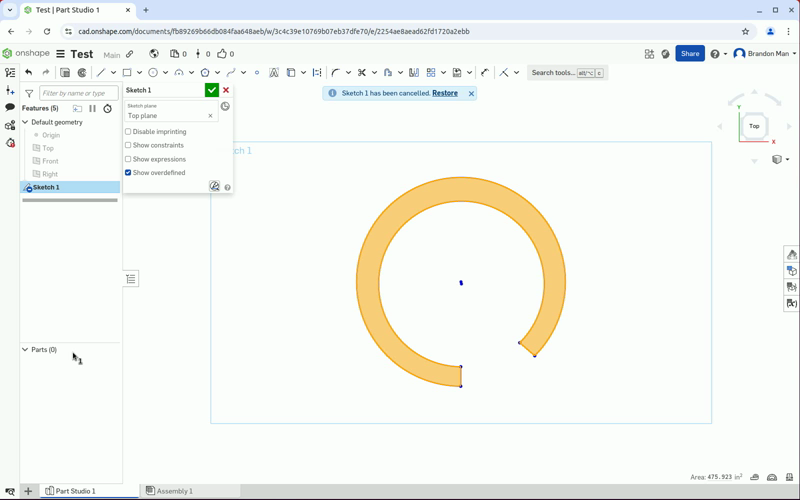
key(shift+e)
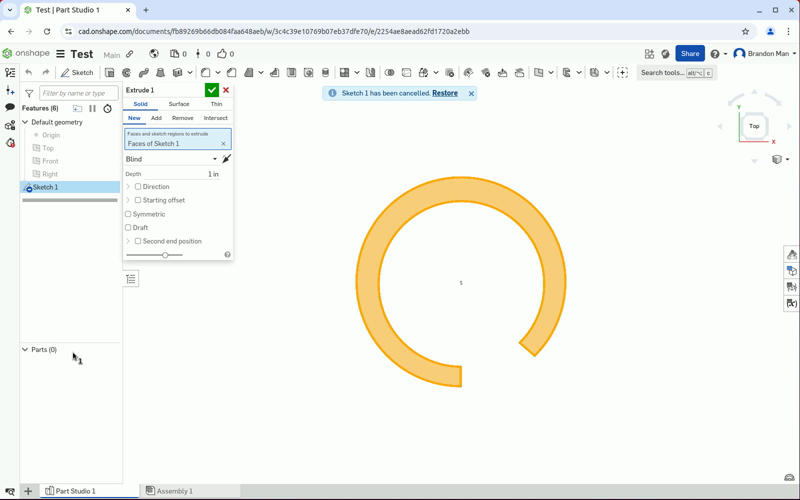
mouse_move(143, 106)
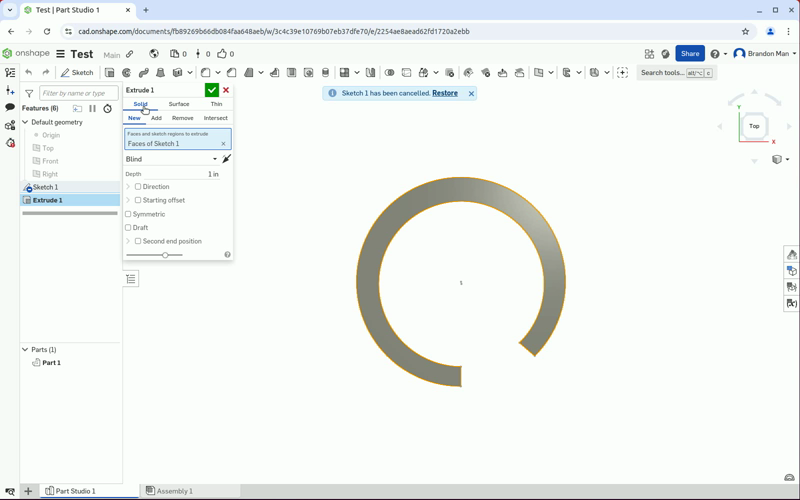
click(143, 106)
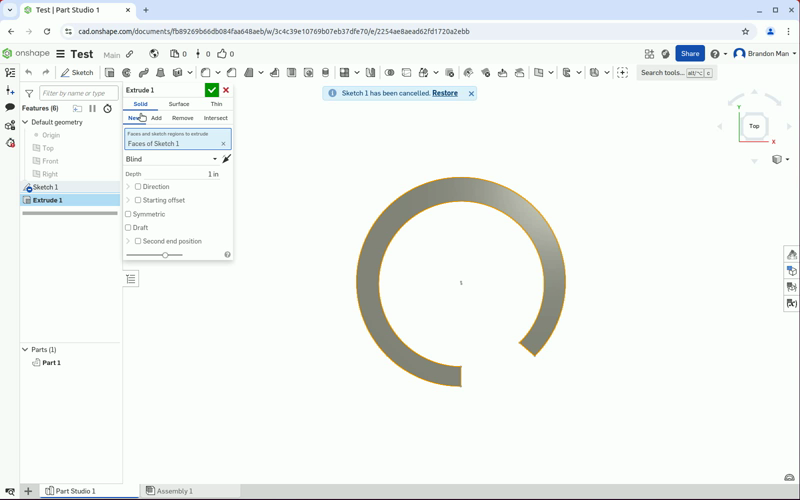
mouse_move(137, 120)
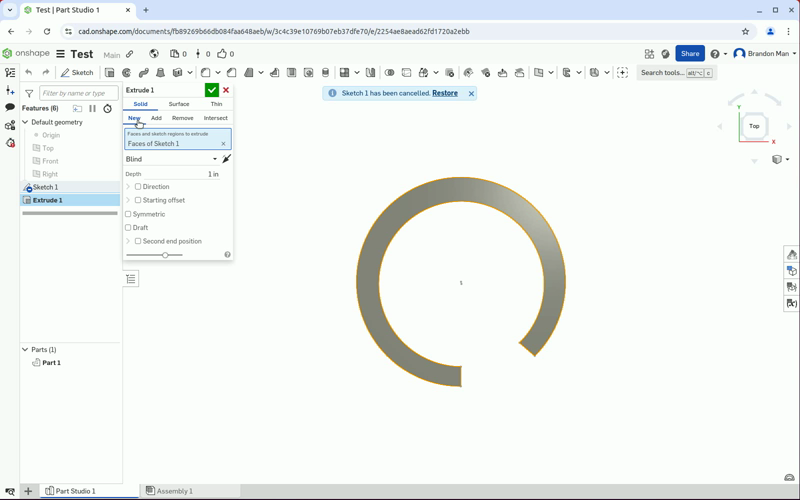
click(137, 120)
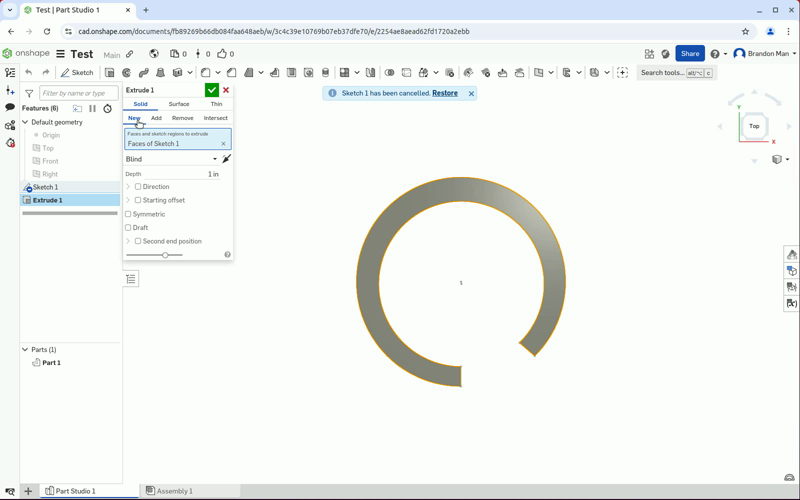
key(tab, 4)
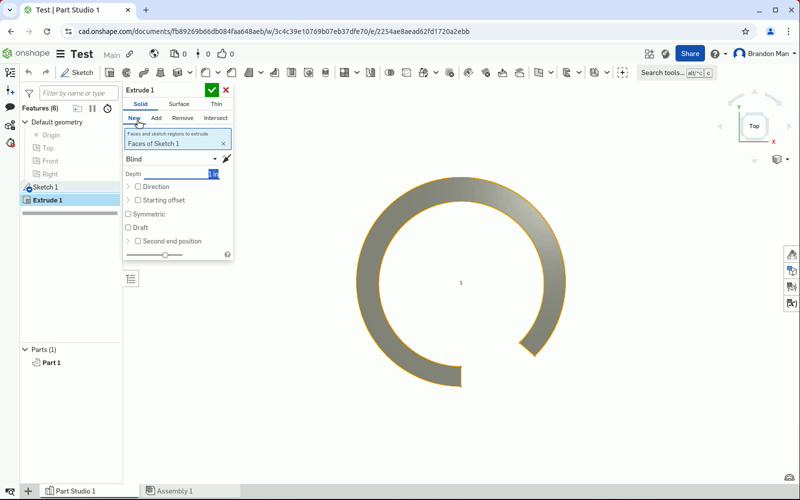
text(4.574)
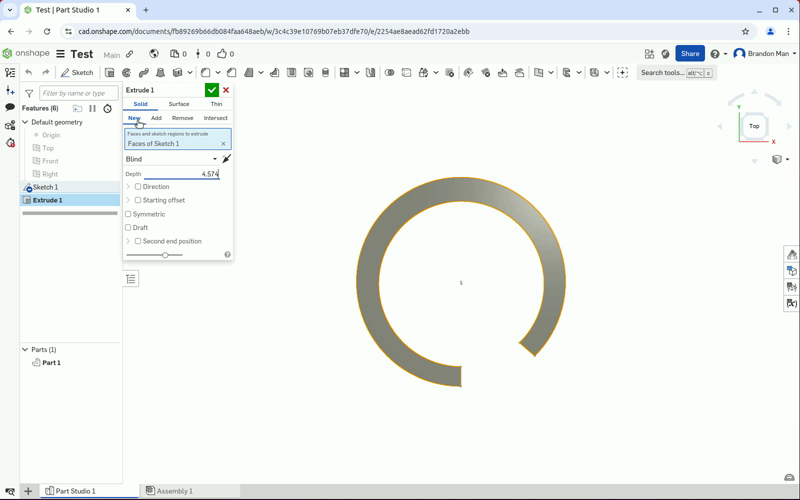
key(enter)
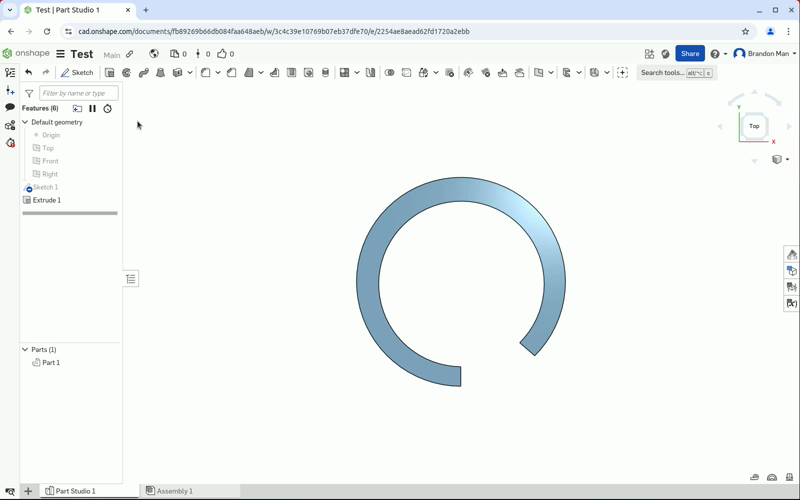
key(shift+h)
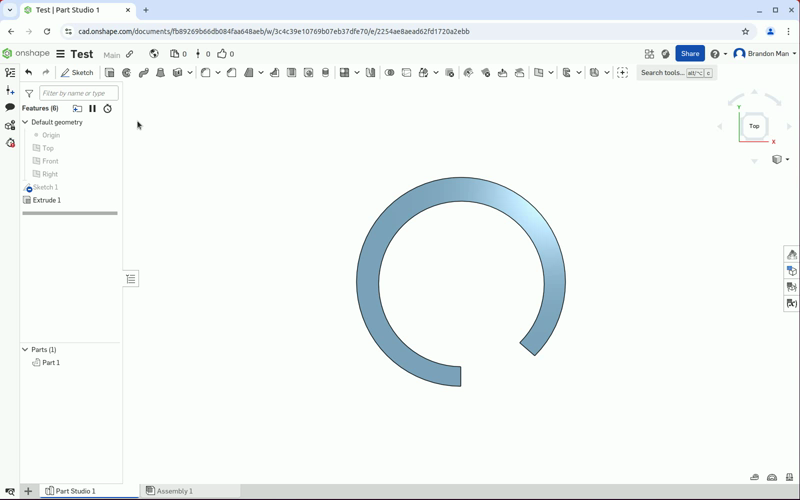
key(shift+h)
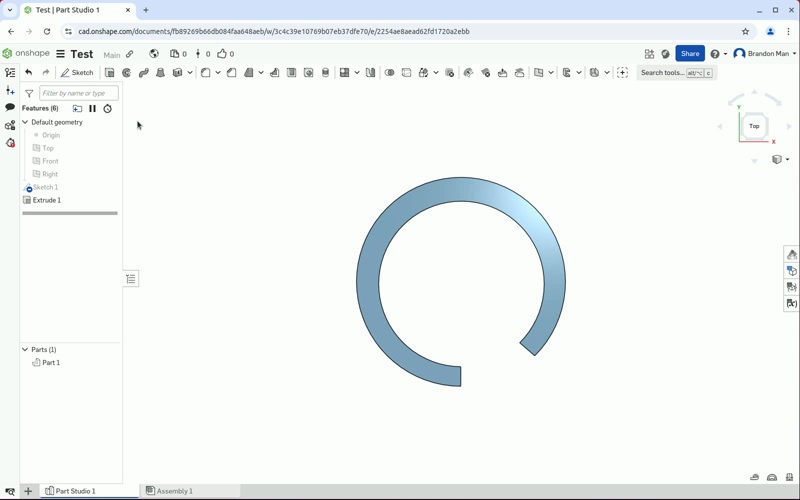
mouse_move(73, 189)
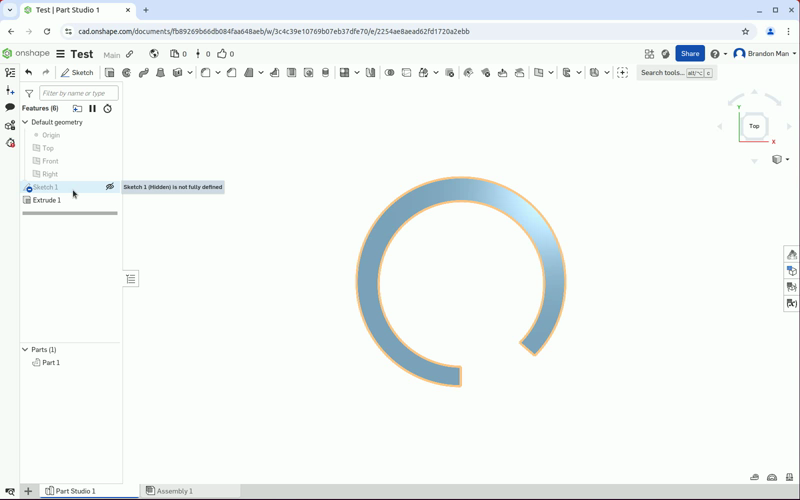
click(73, 189)
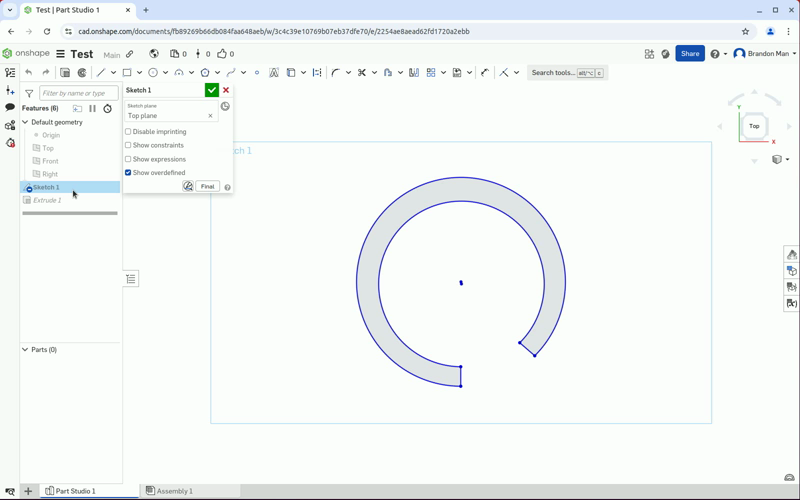
mouse_move(229, 92)
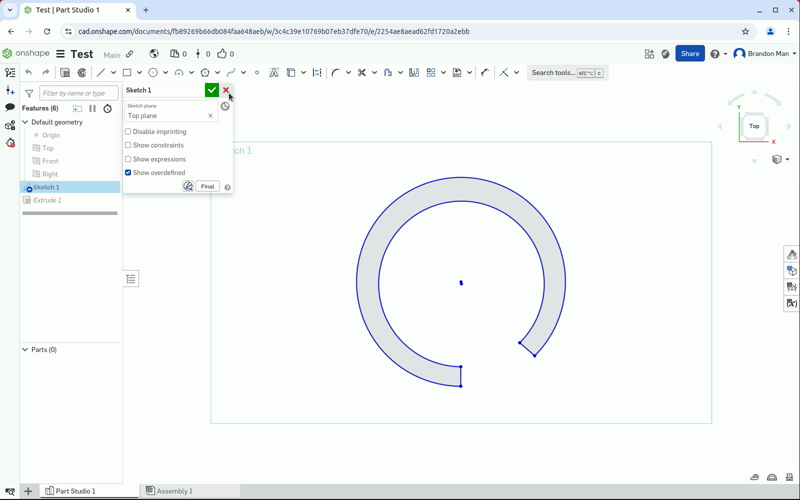
click(229, 92)
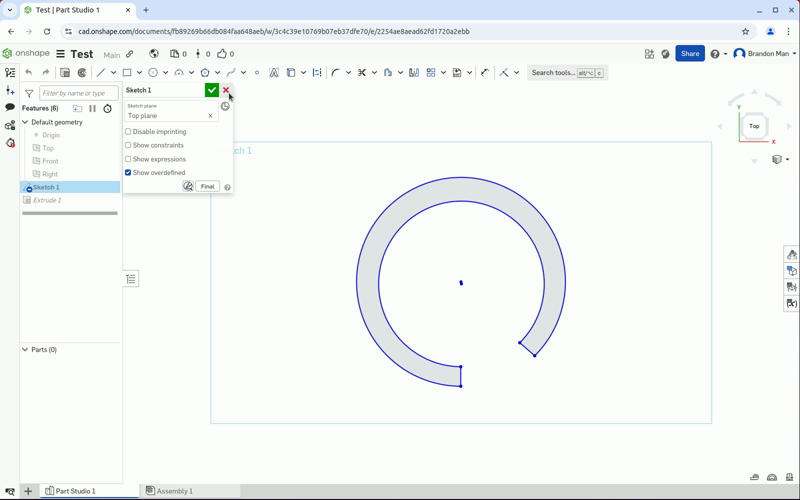
key(shift+s)
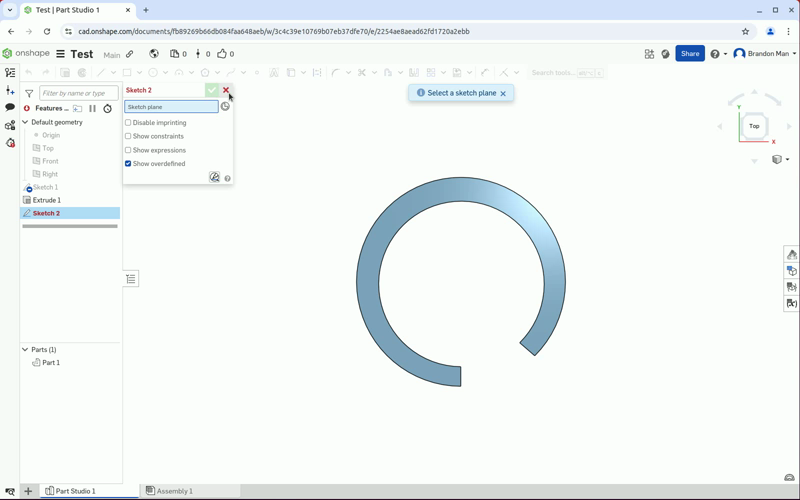
mouse_move(73, 150)
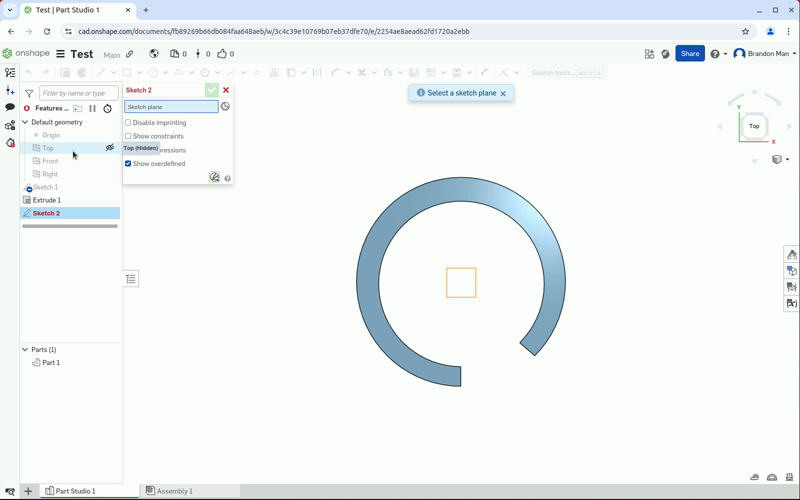
click(73, 150)
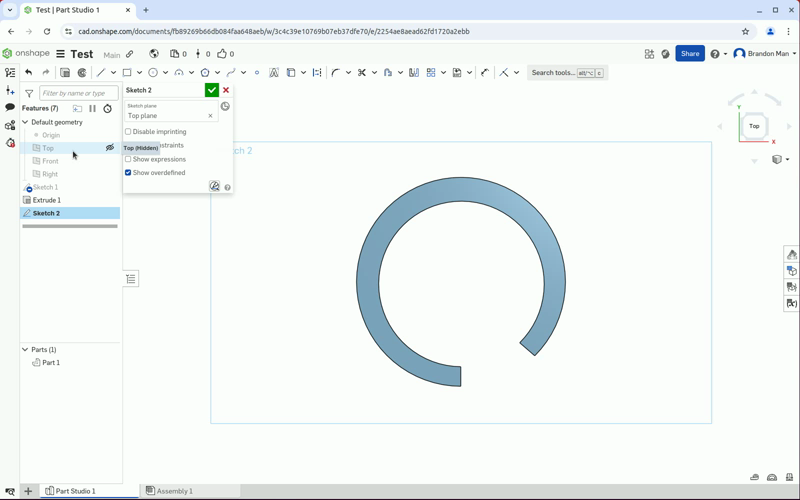
mouse_move(73, 352)
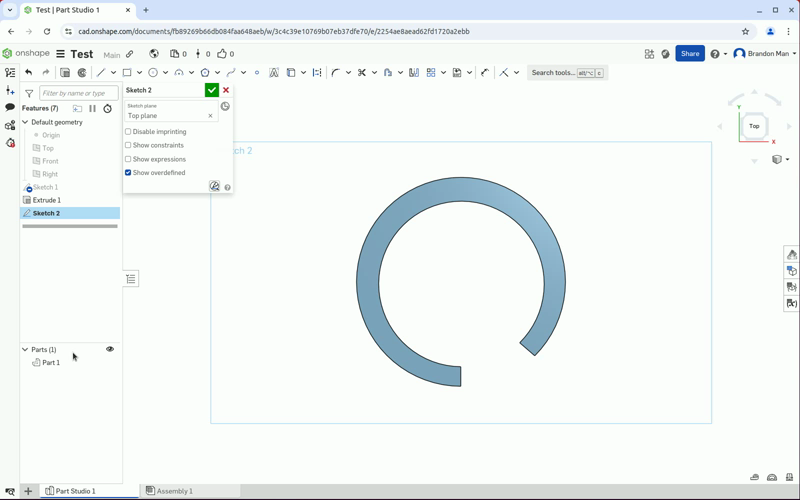
key(y)
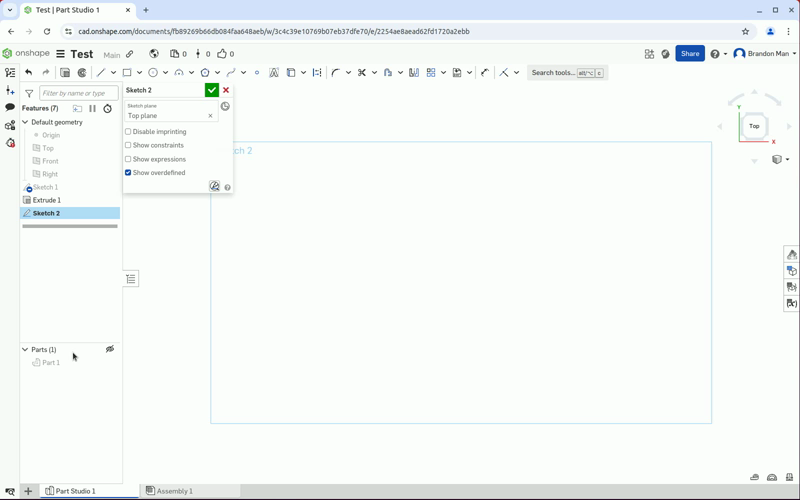
key(l)
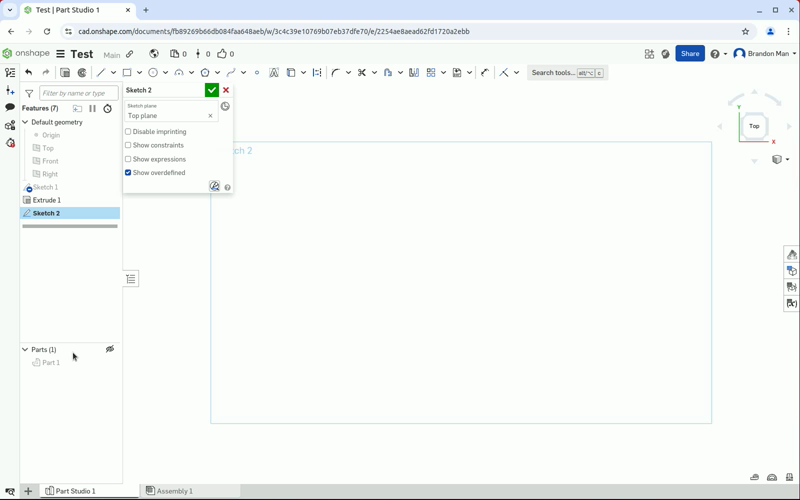
key_down(shift)
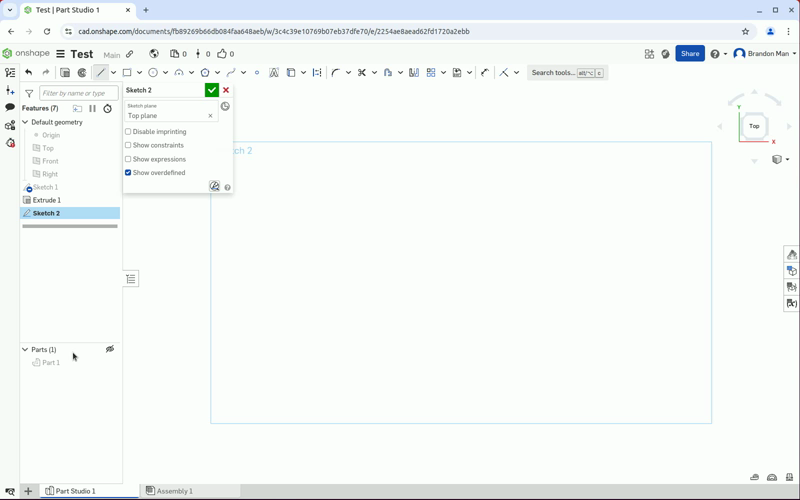
mouse_move(460, 395)
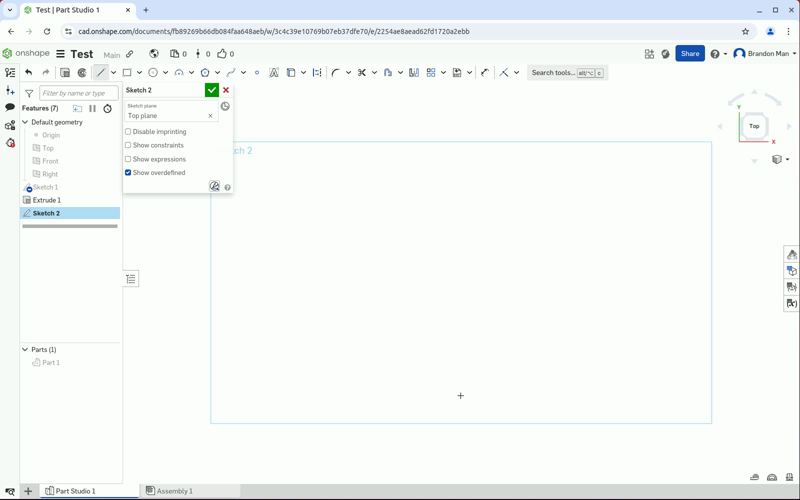
click(460, 395)
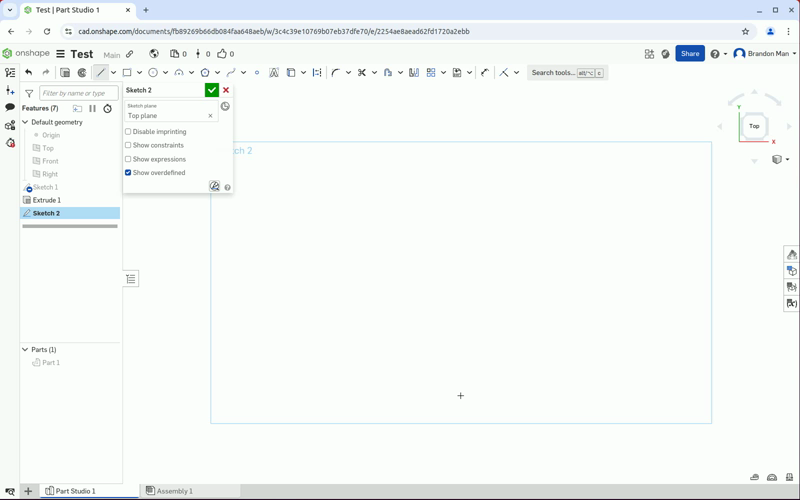
key_up(shift)
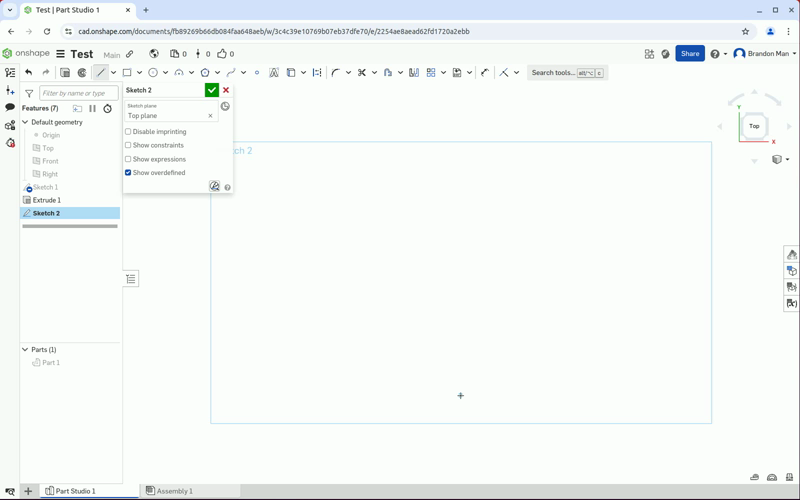
key_down(shift)
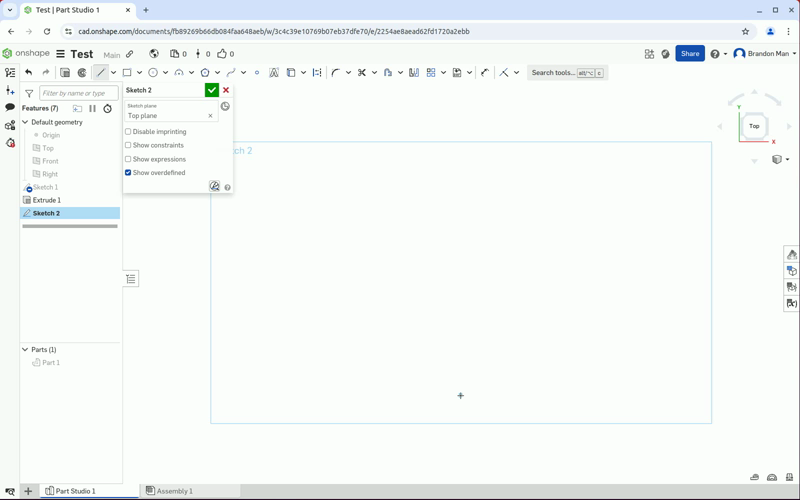
mouse_move(490, 395)
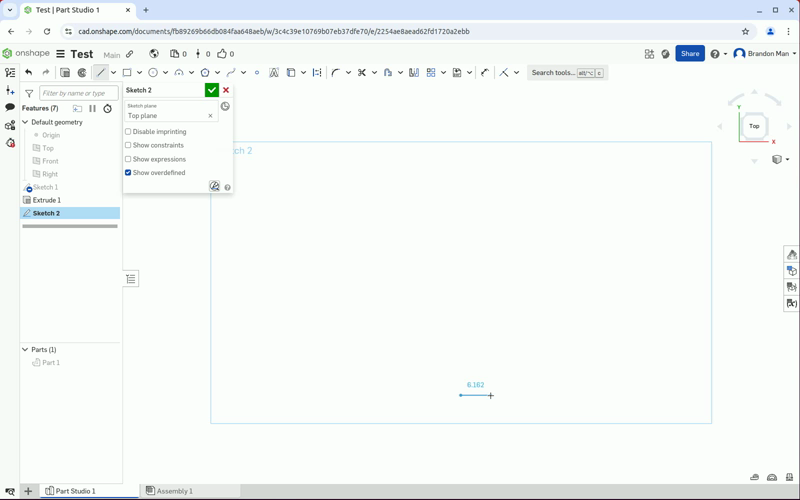
mouse_move(460, 386)
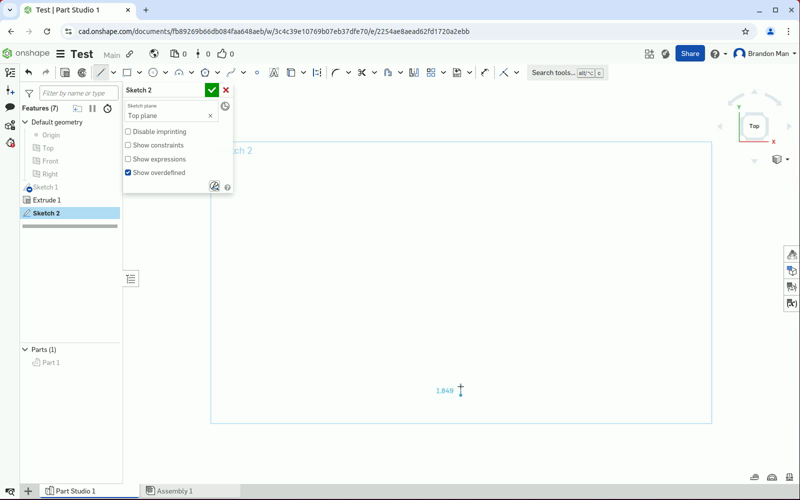
click(460, 386)
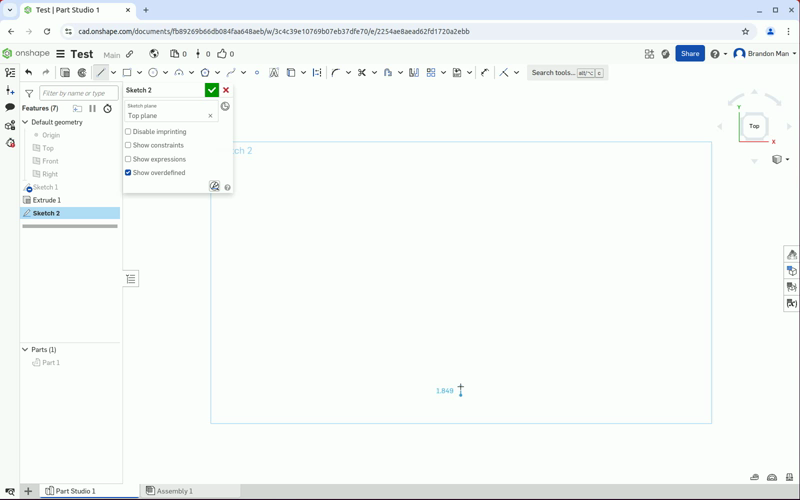
key_up(shift)
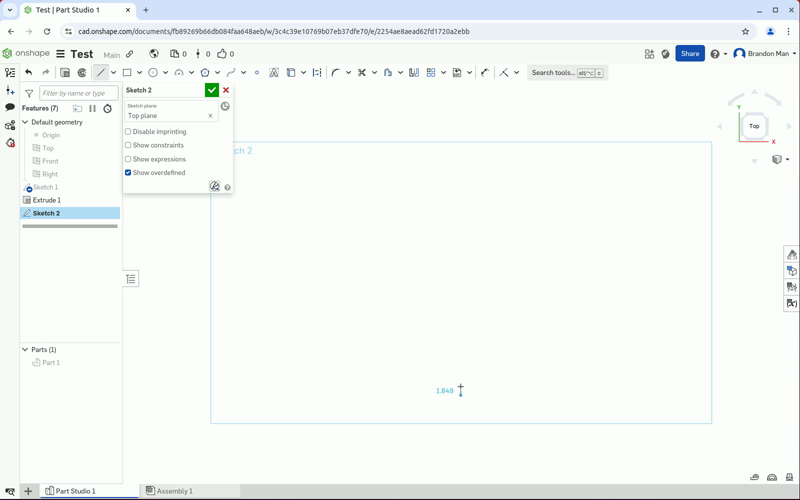
key(esc)
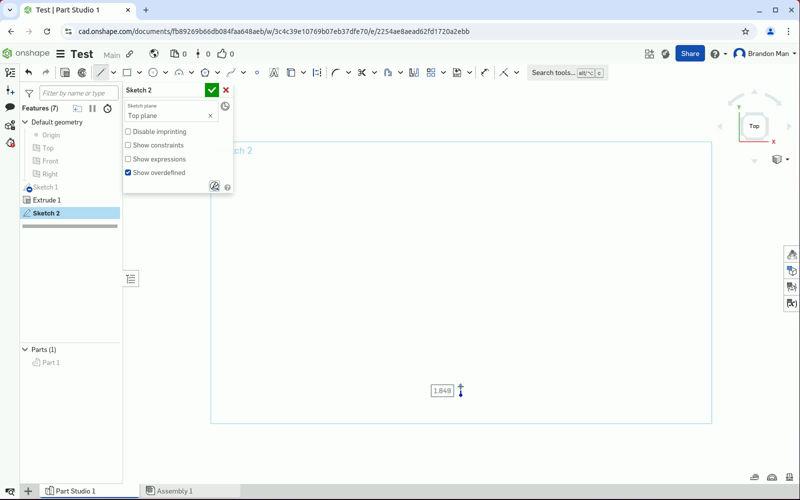
key(a)
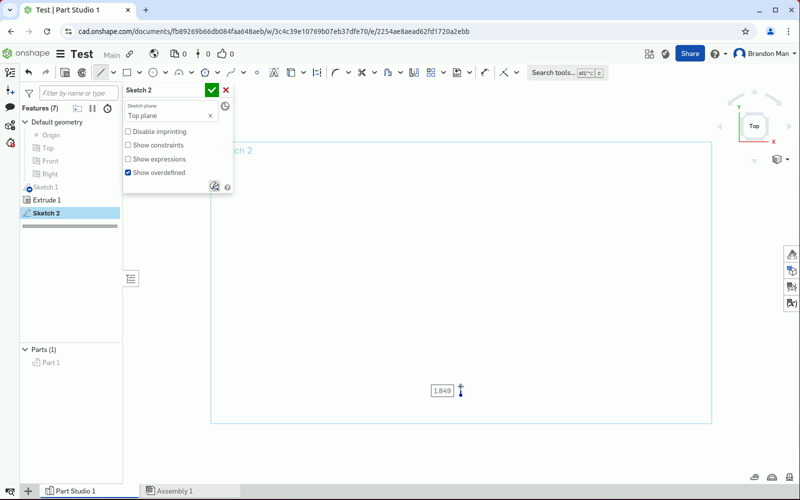
mouse_move(460, 386)
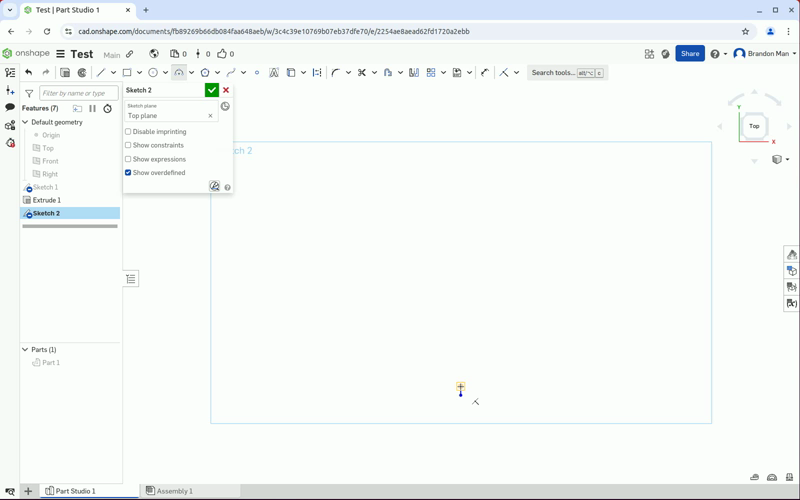
click(460, 386)
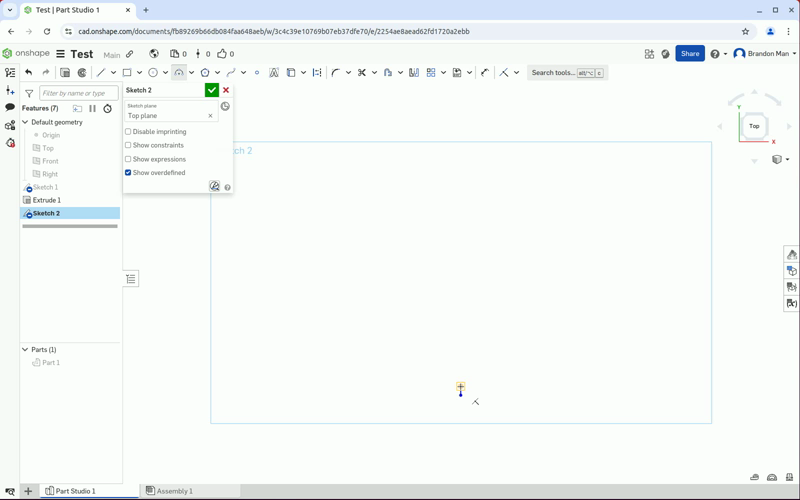
key_down(shift)
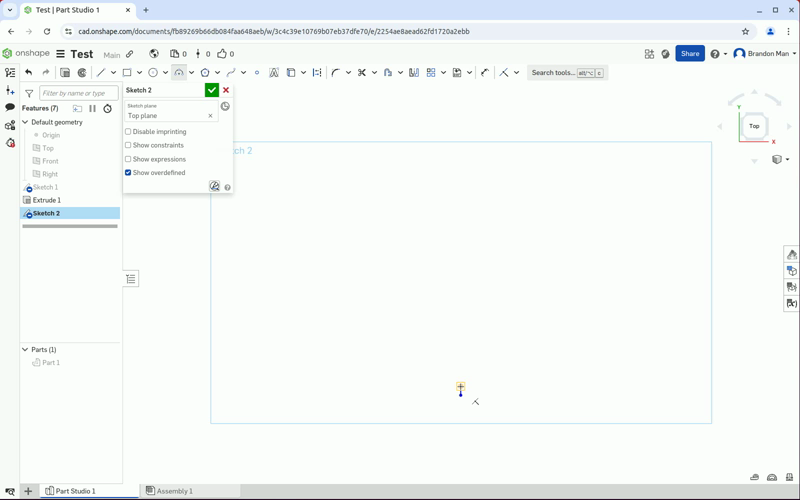
mouse_move(533, 355)
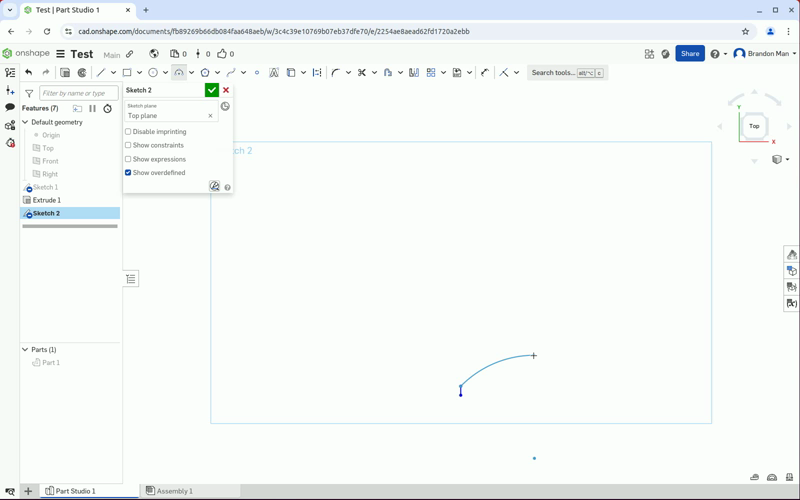
click(533, 355)
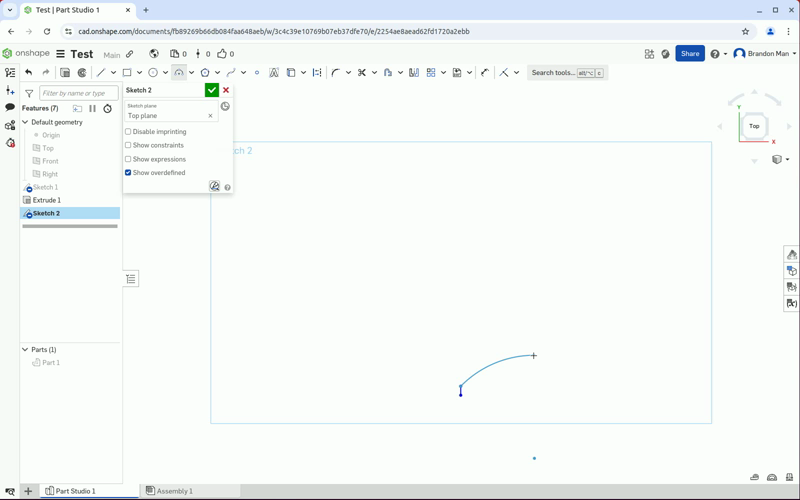
mouse_move(420, 187)
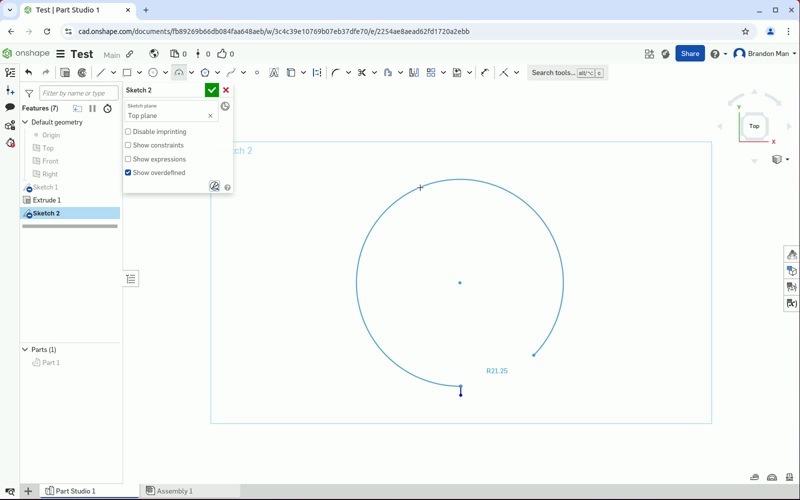
click(420, 187)
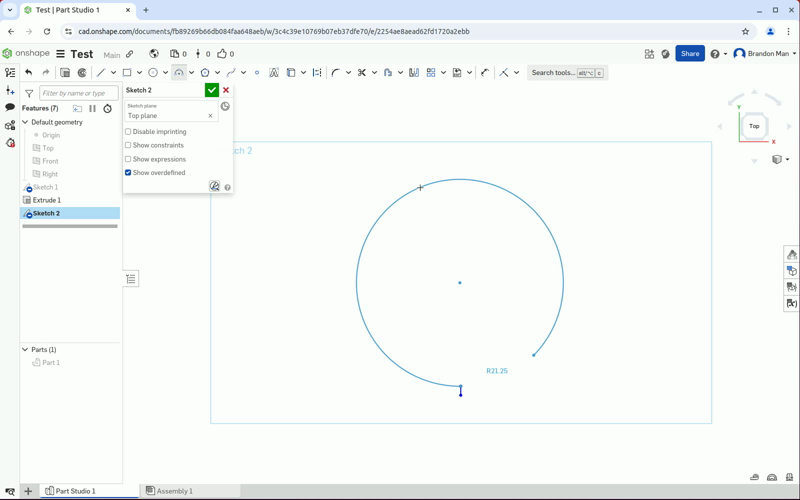
key_up(shift)
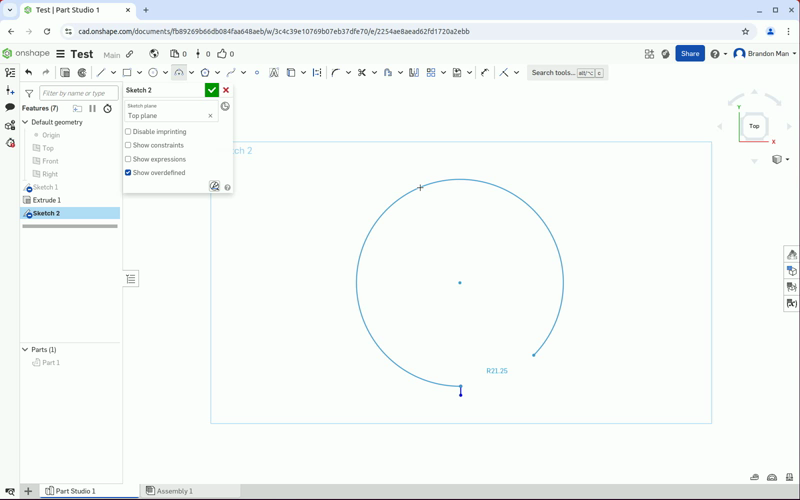
key(esc)
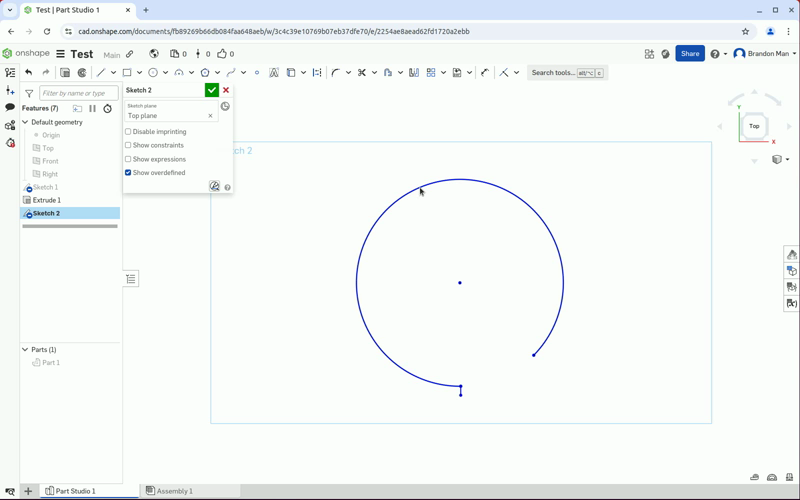
key(l)
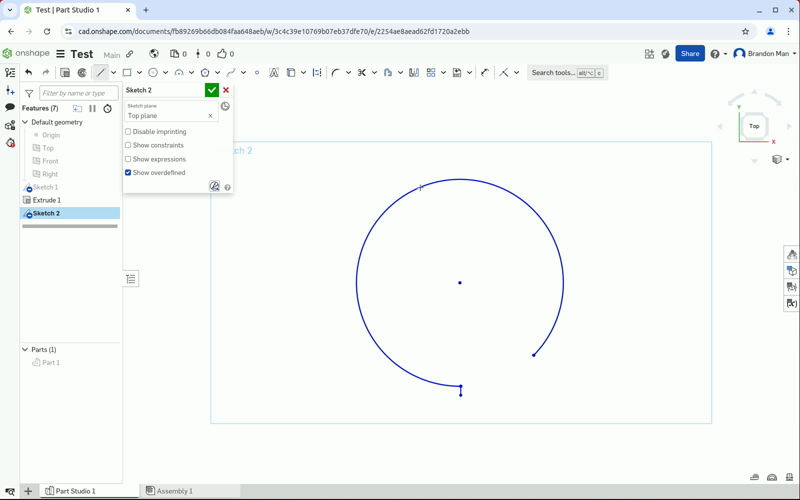
mouse_move(533, 355)
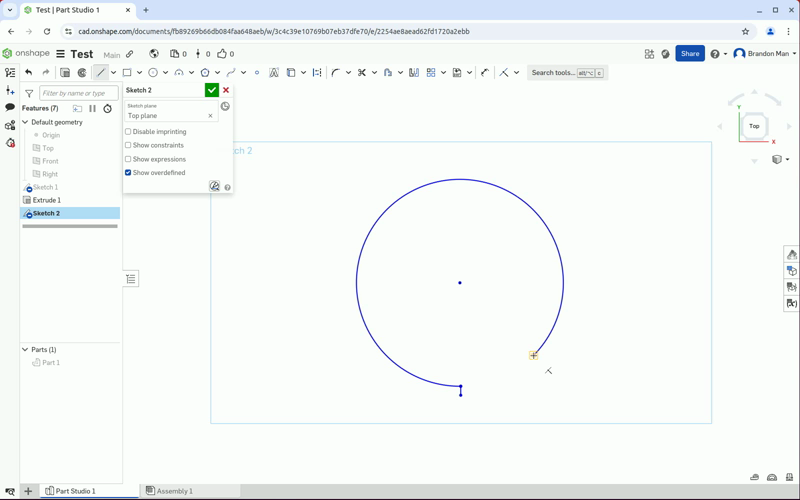
click(533, 355)
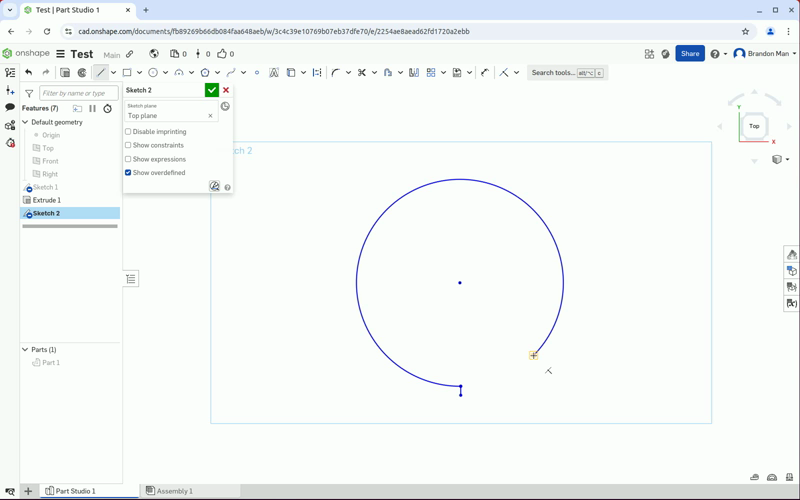
key_down(shift)
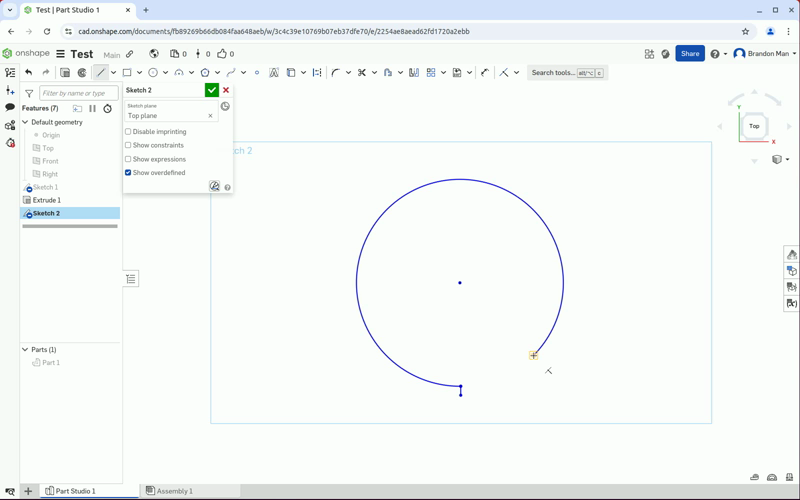
mouse_move(563, 355)
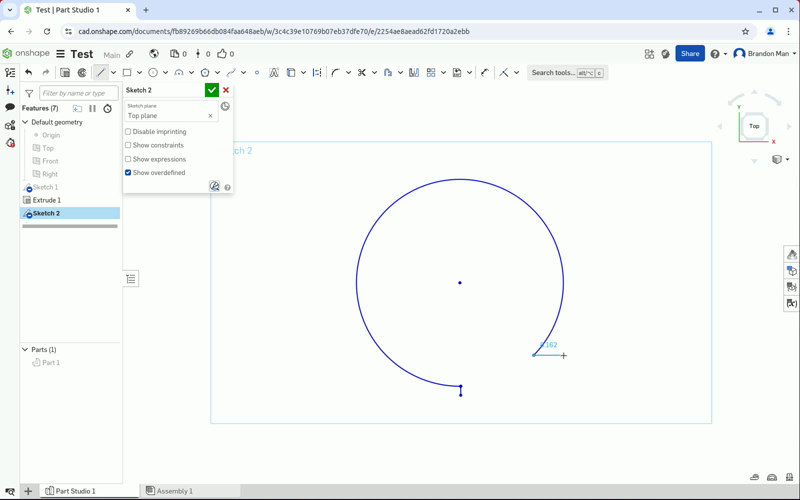
mouse_move(540, 362)
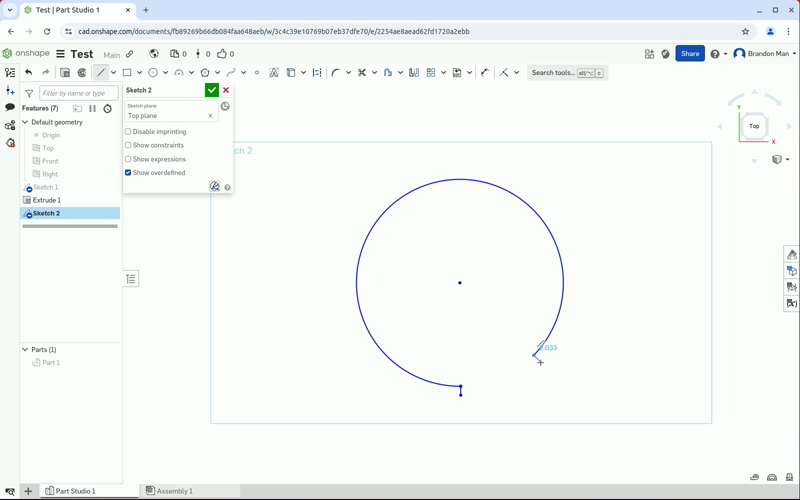
click(540, 362)
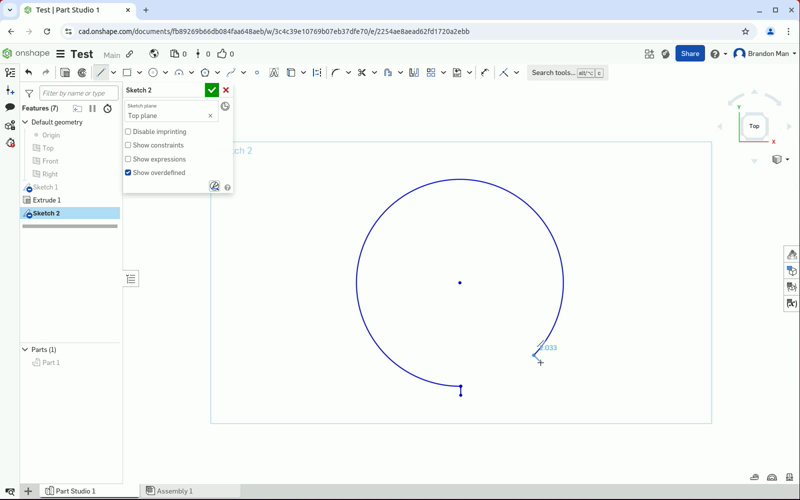
key_up(shift)
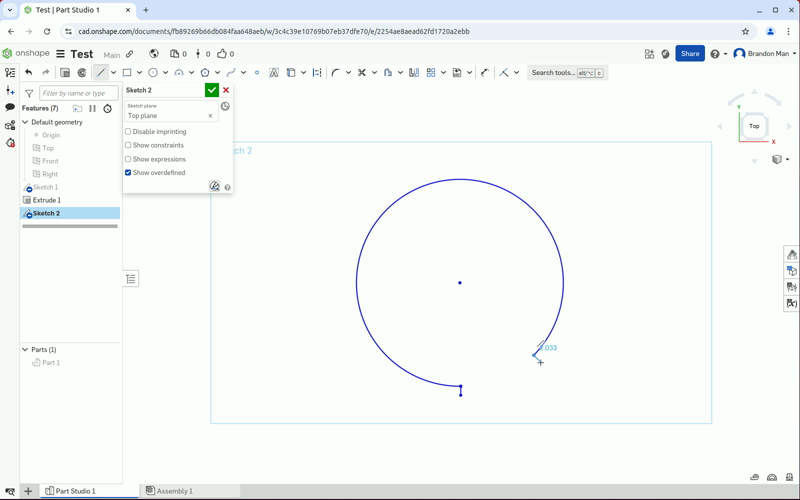
key(esc)
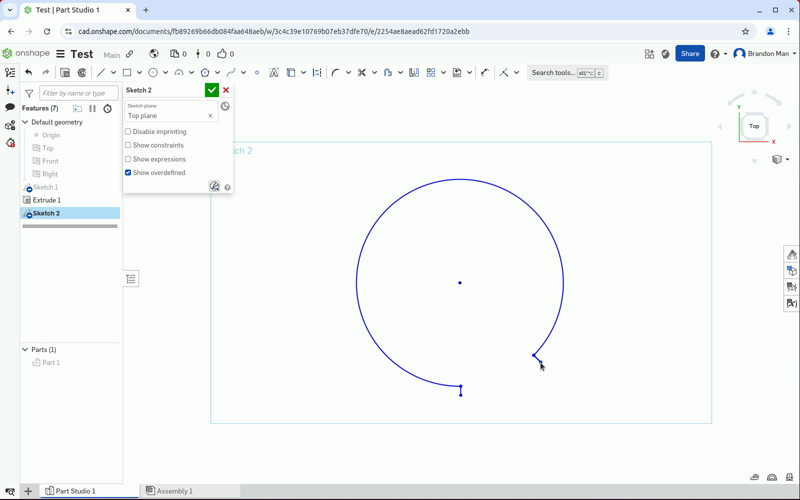
key(a)
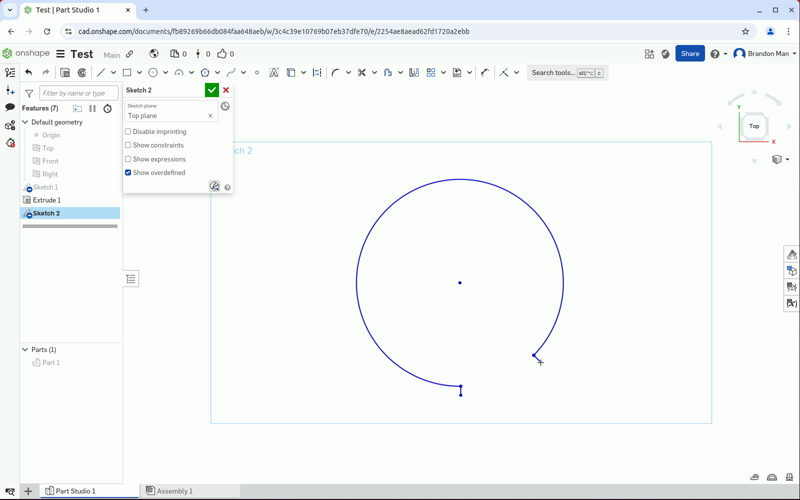
mouse_move(540, 362)
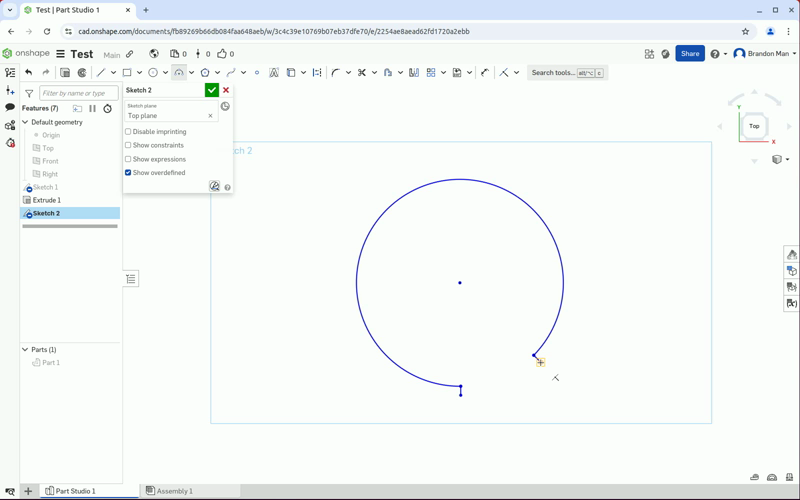
click(540, 362)
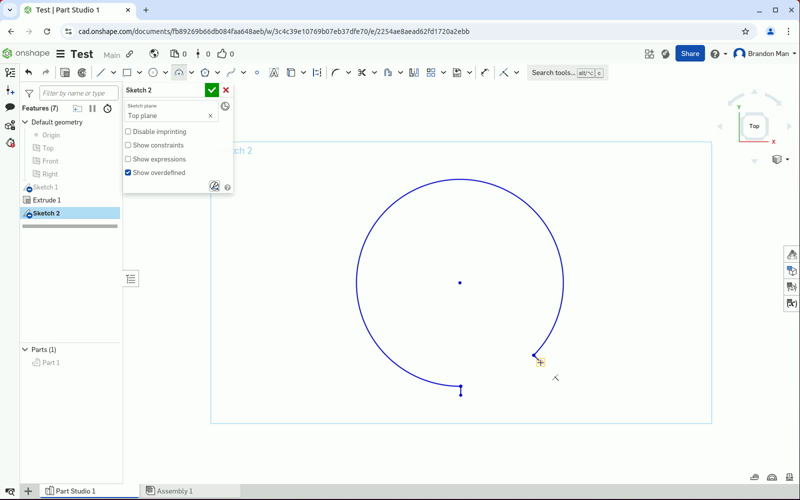
mouse_move(460, 395)
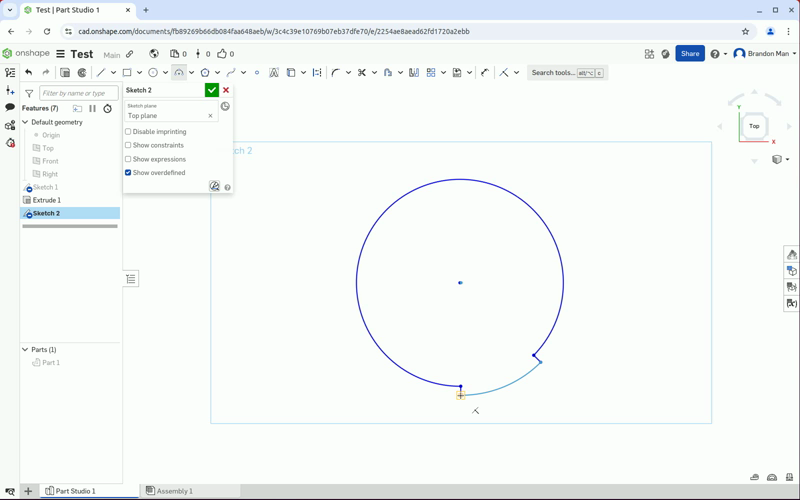
click(460, 395)
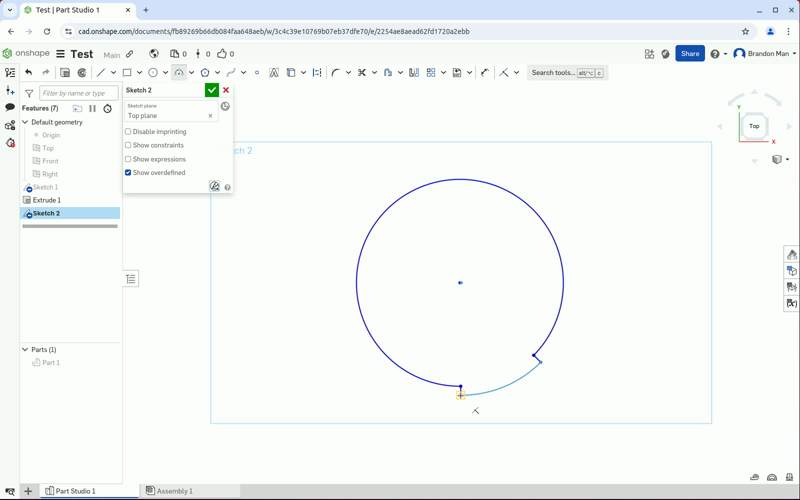
key_down(shift)
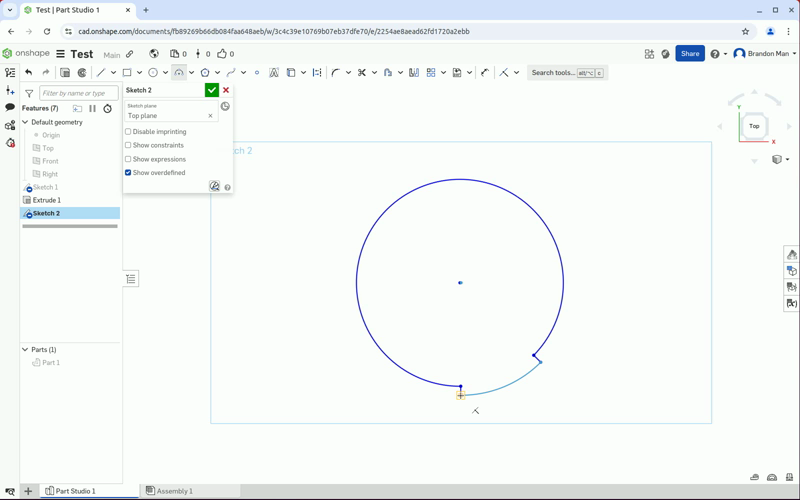
mouse_move(417, 177)
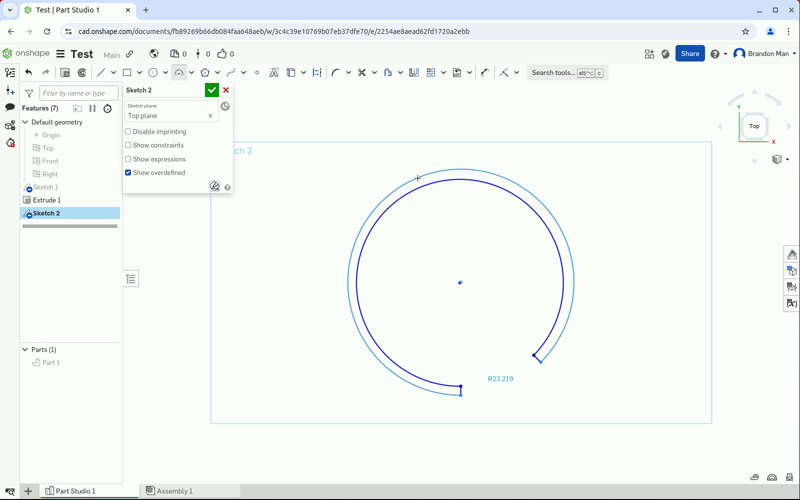
click(417, 177)
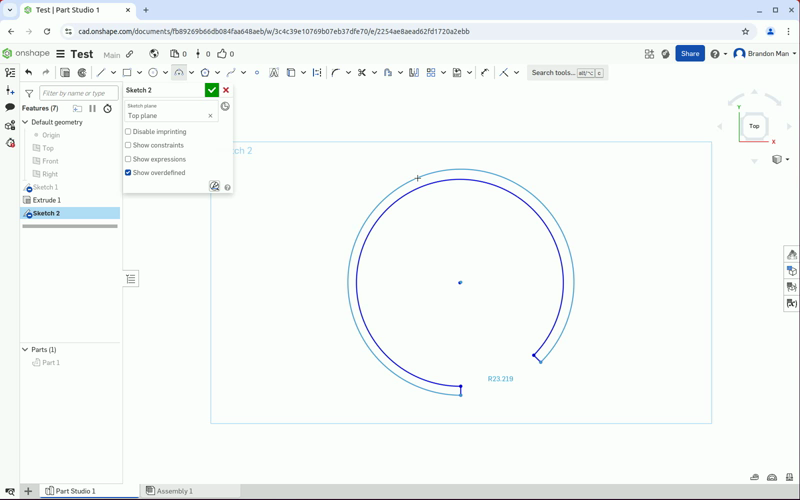
key_up(shift)
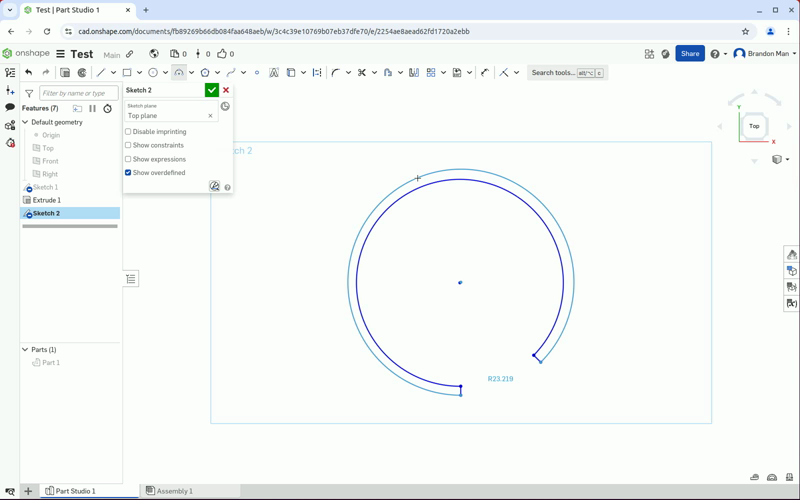
key(esc)
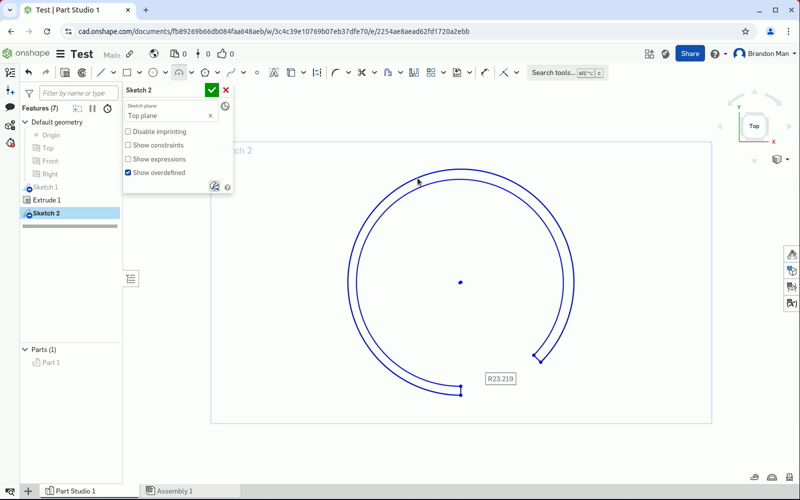
mouse_move(547, 217)
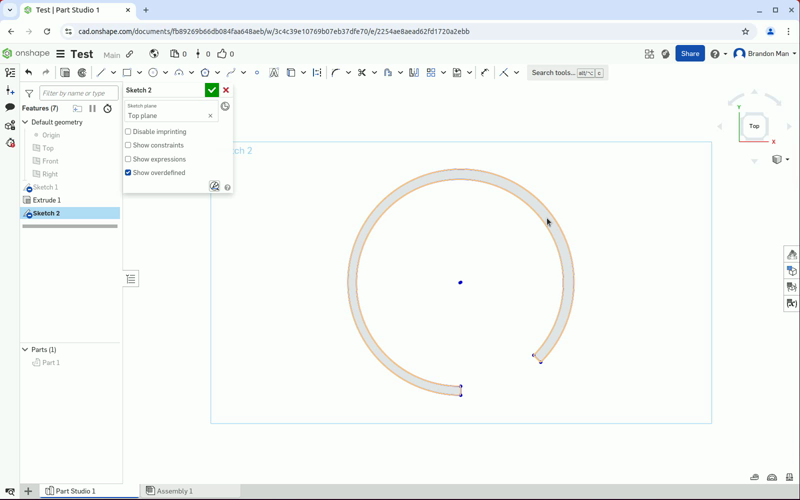
click(547, 217)
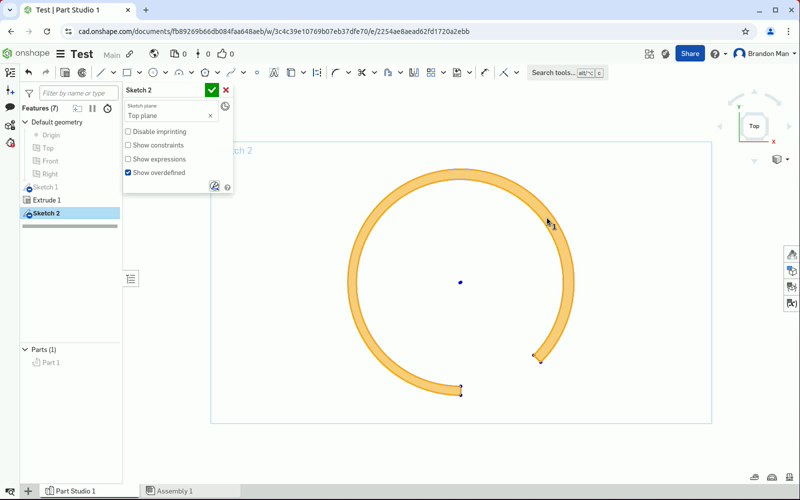
mouse_move(73, 352)
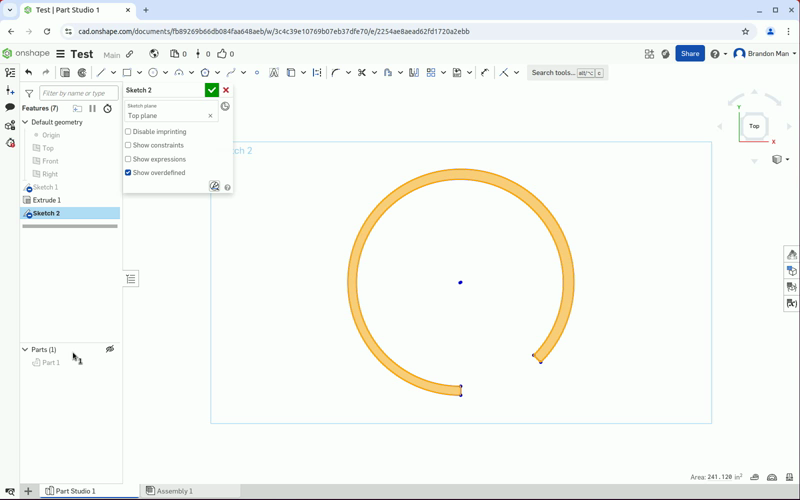
key(shift+y)
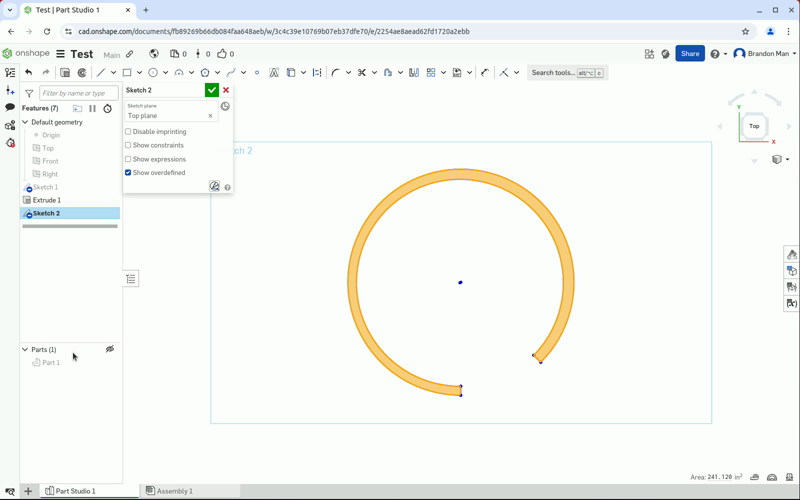
key(shift+e)
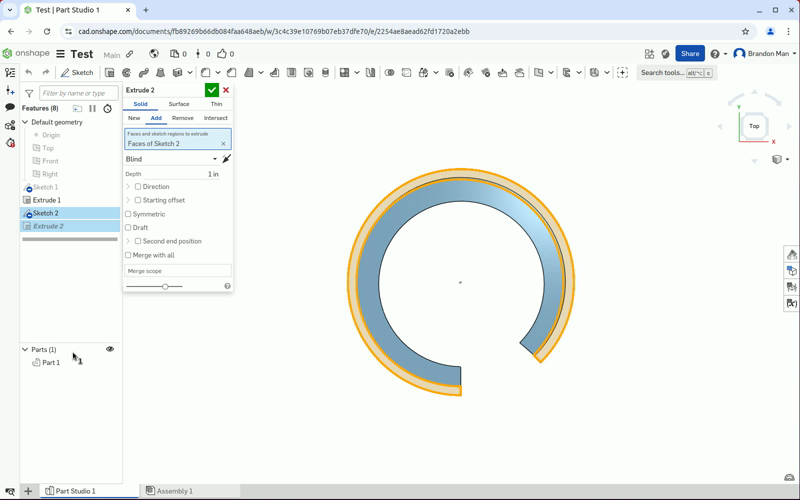
mouse_move(143, 106)
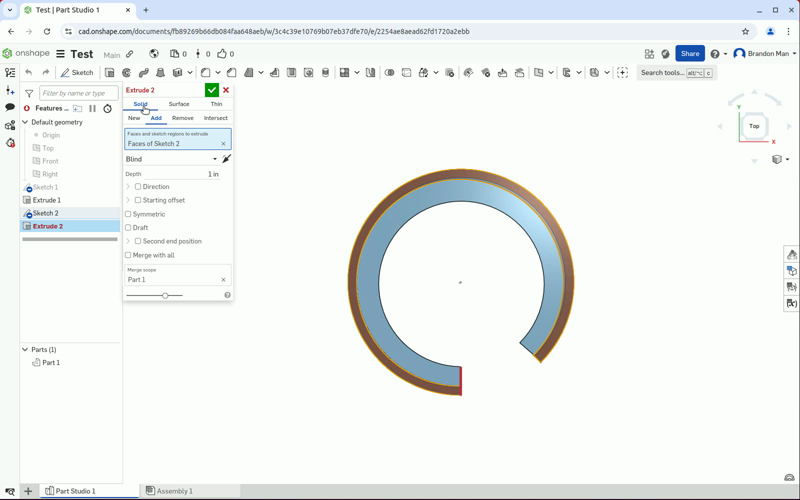
click(143, 106)
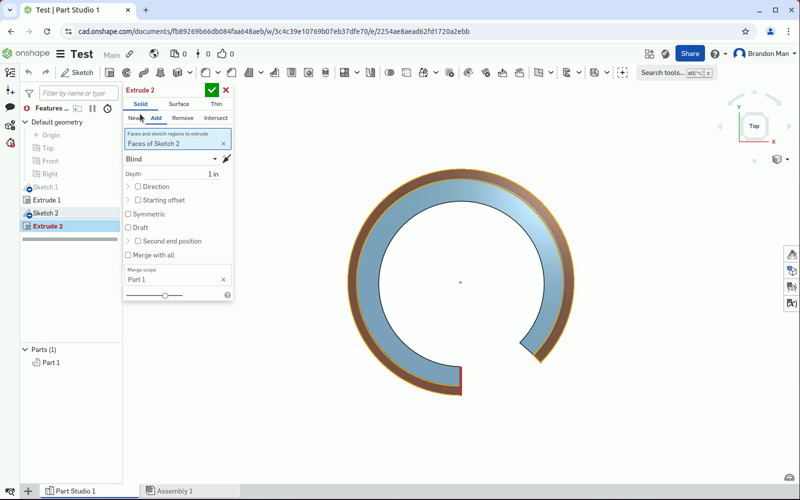
mouse_move(137, 120)
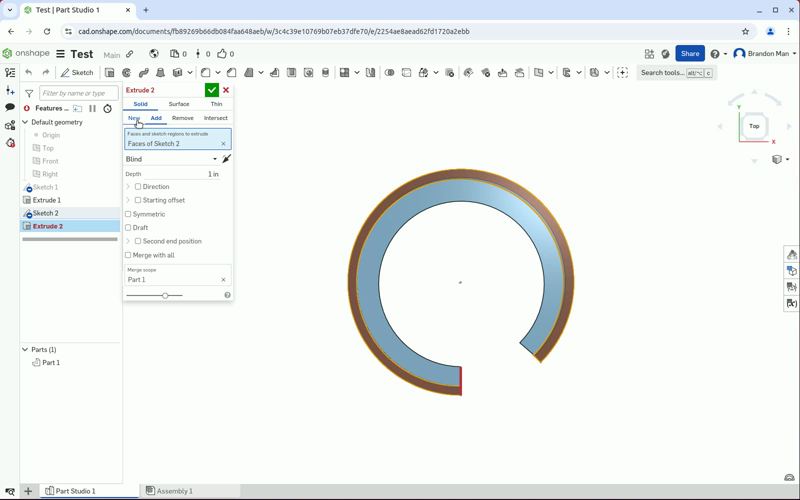
click(137, 120)
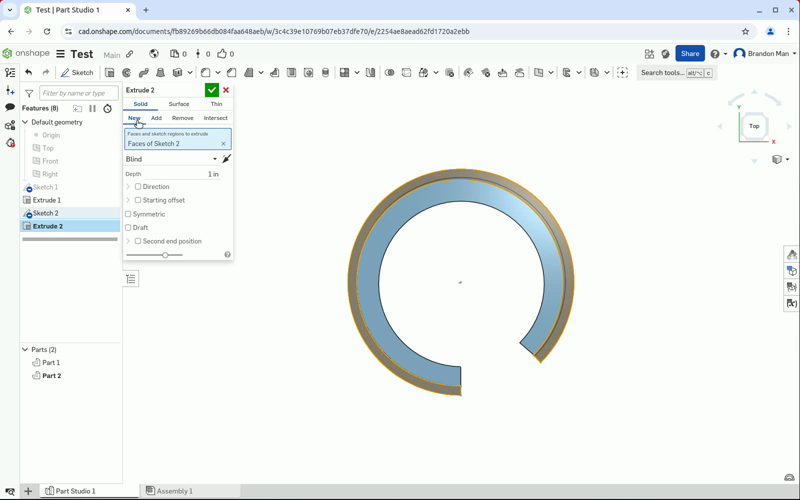
key(tab, 4)
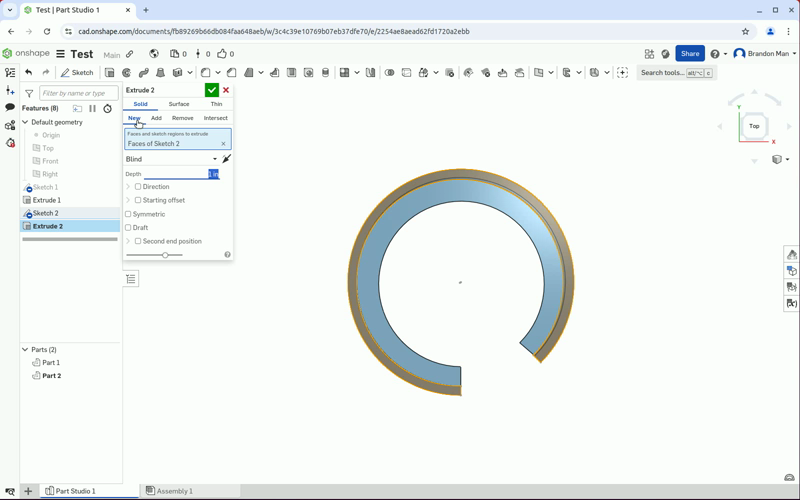
text(5.777)
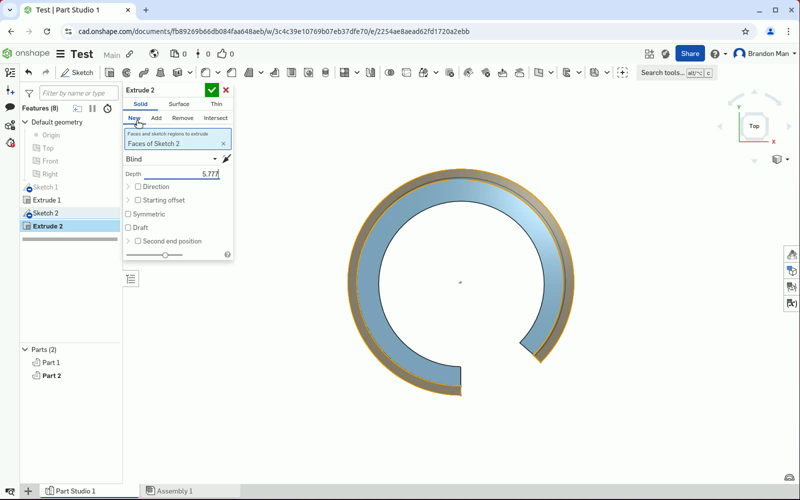
key(enter)
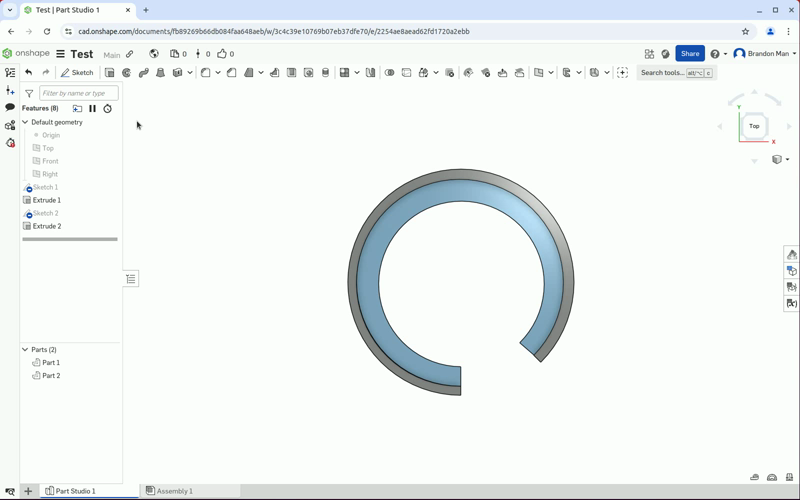
key(shift+h)
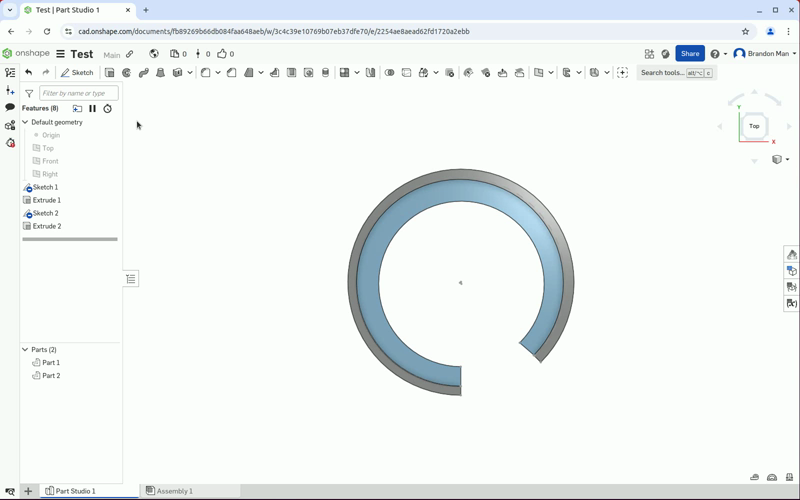
key(shift+h)
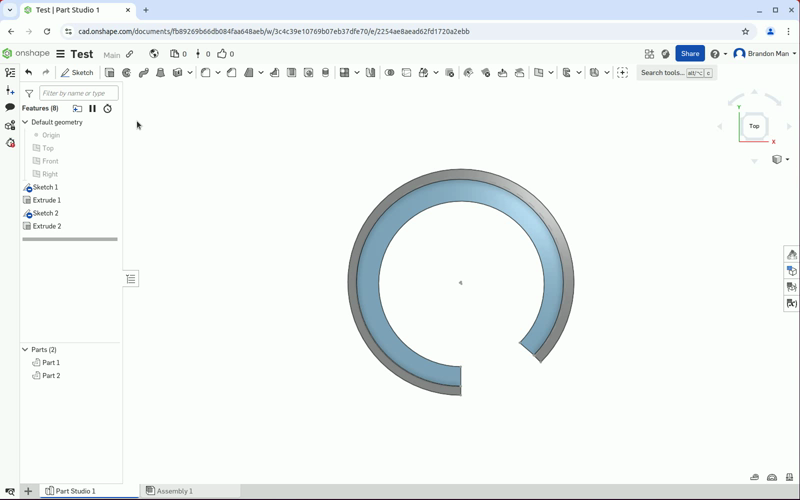
key(shift+7)
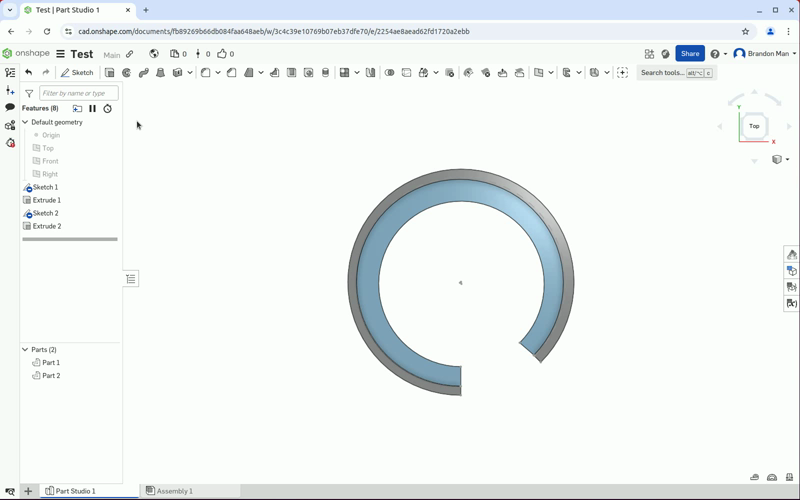
key(up, 3)
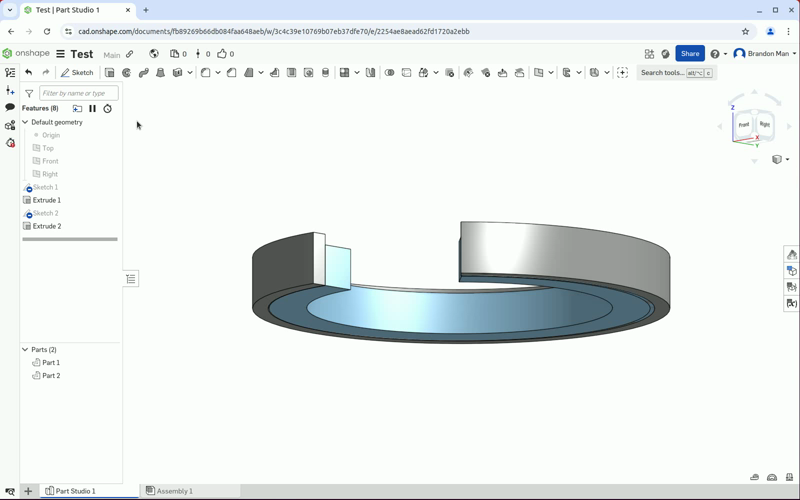
key(left, 3)
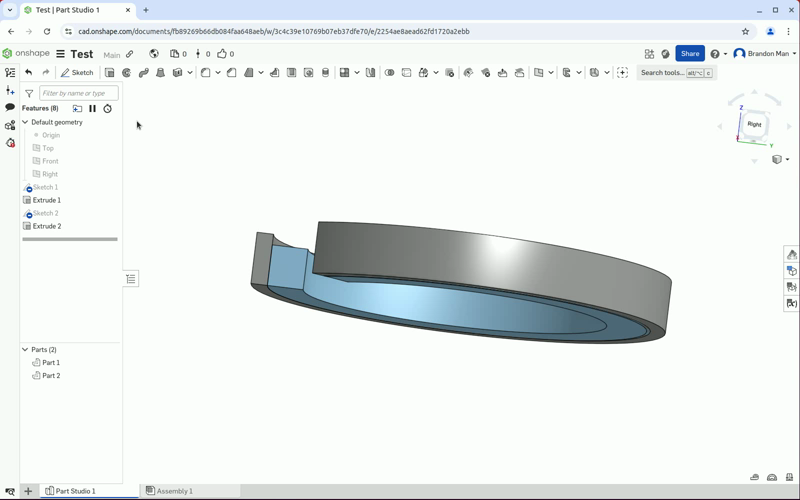
key(right, 3)
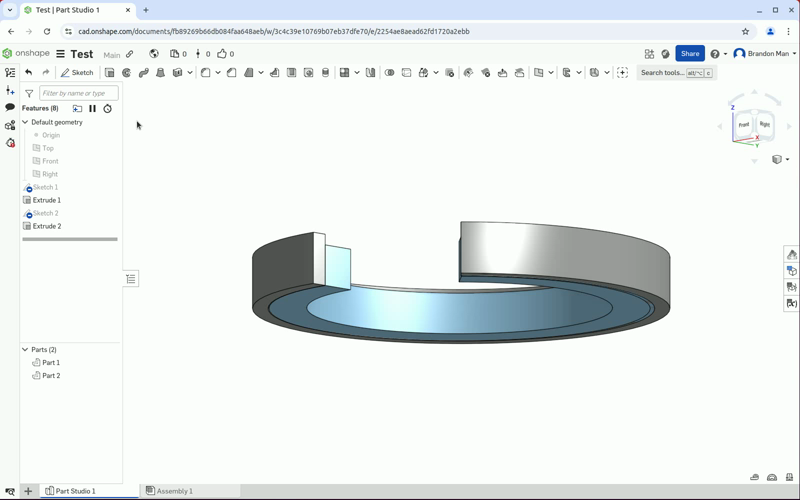
key(down, 3)
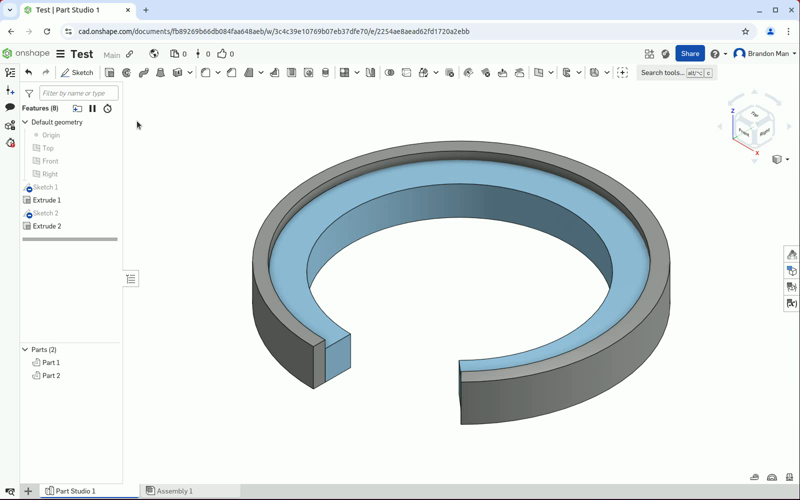
mouse_move(73, 189)
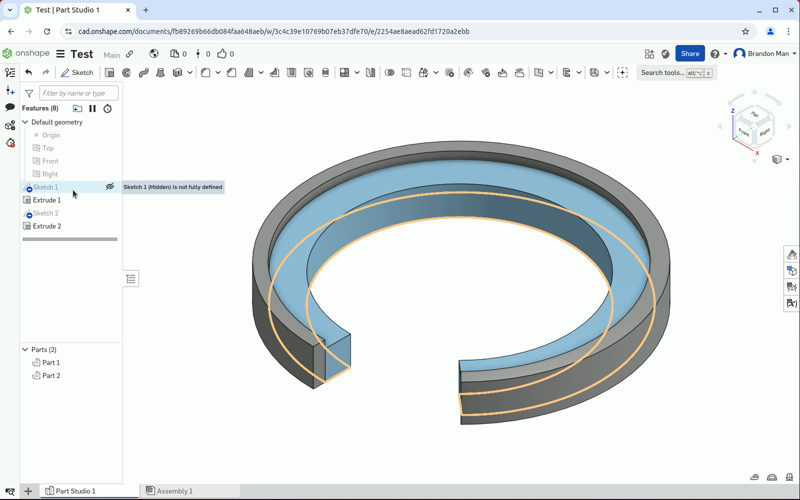
click(73, 189)